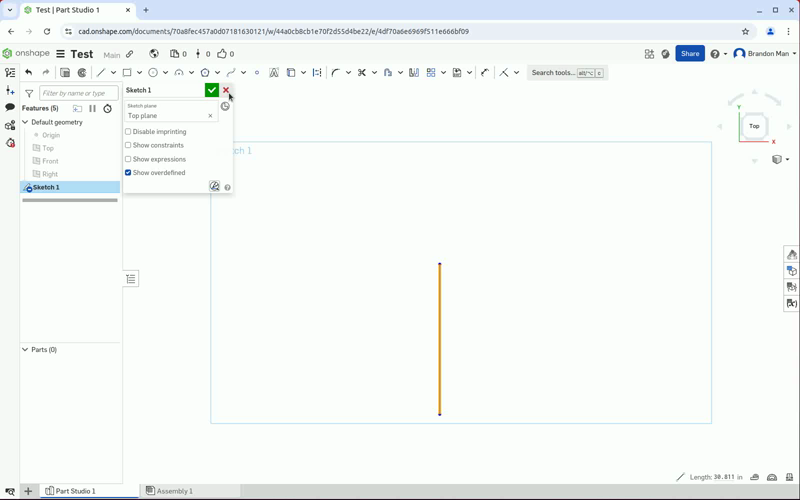
key(shift+h)
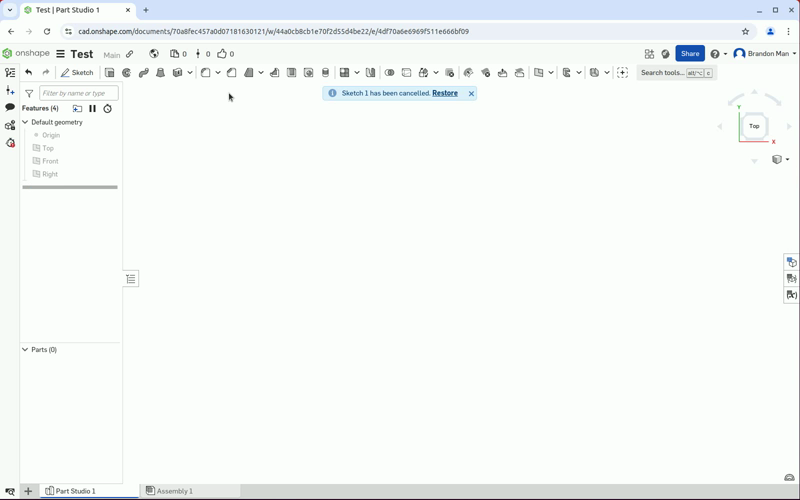
mouse_move(73, 352)
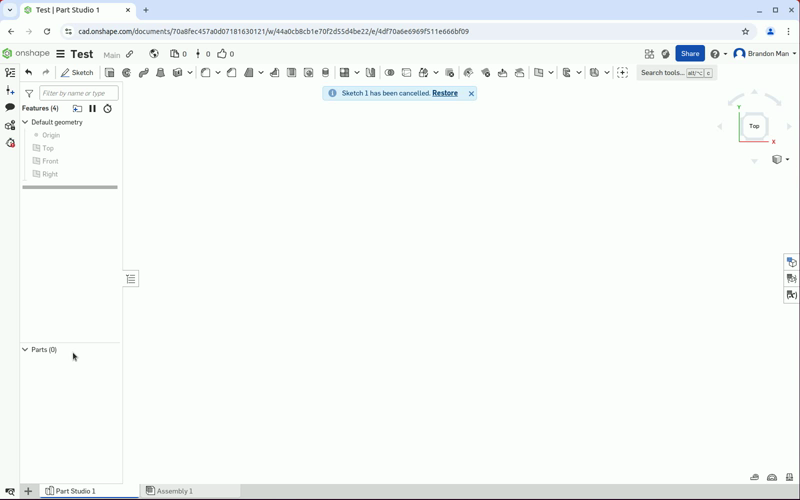
key(y)
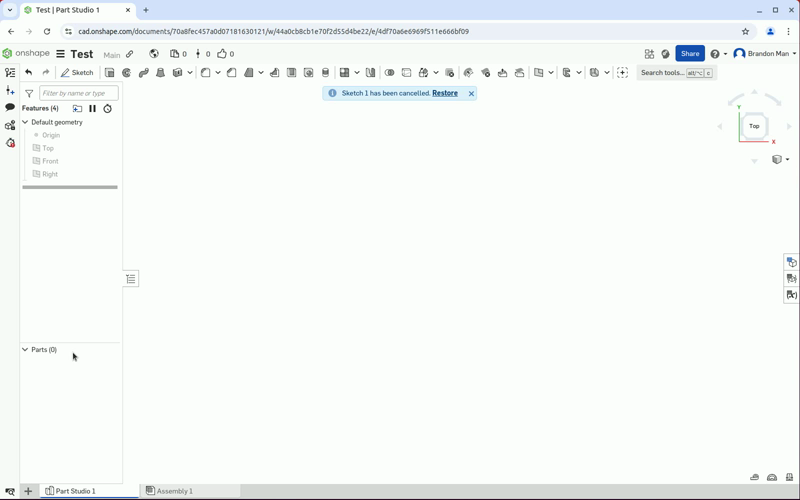
key(shift+p)
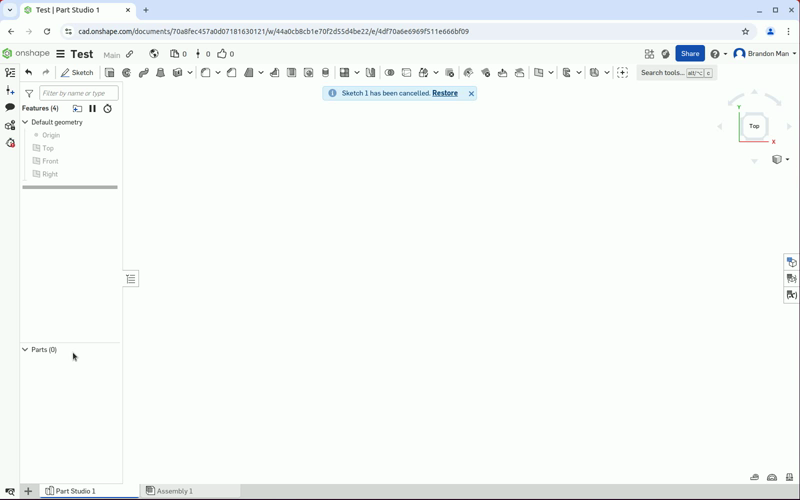
key(space)
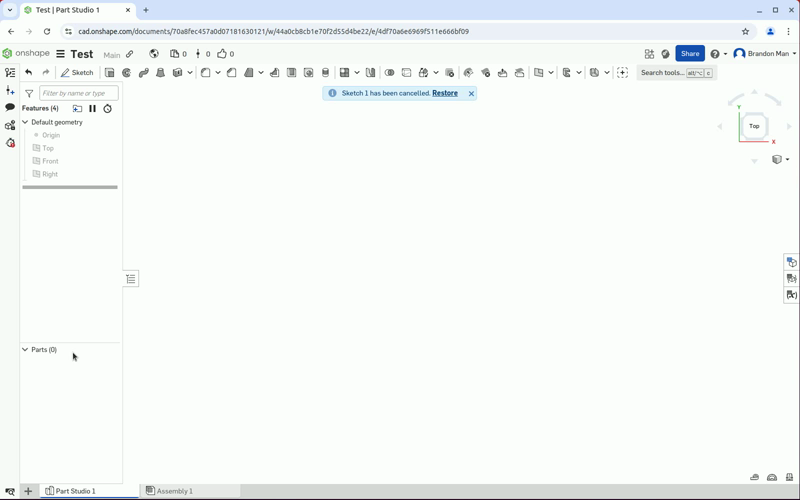
key_down(shift)
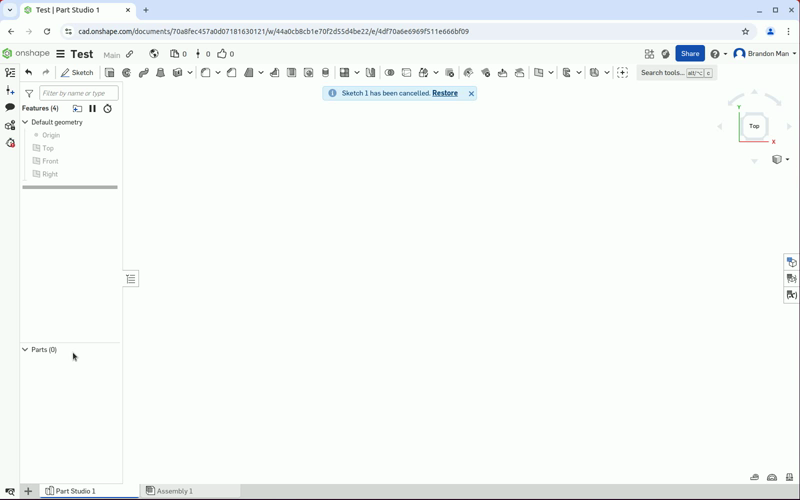
key(up)
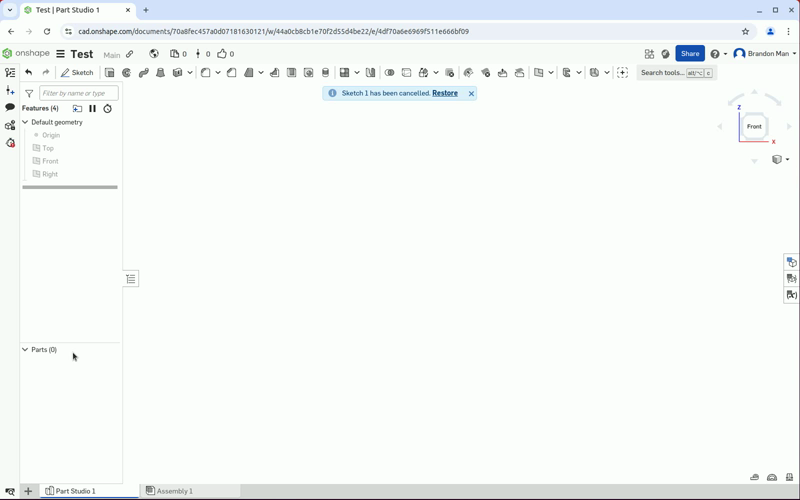
key_up(shift)
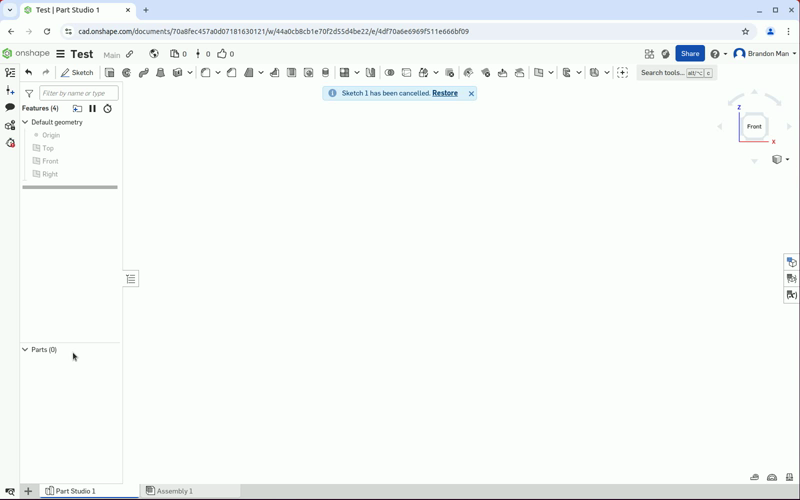
mouse_move(73, 352)
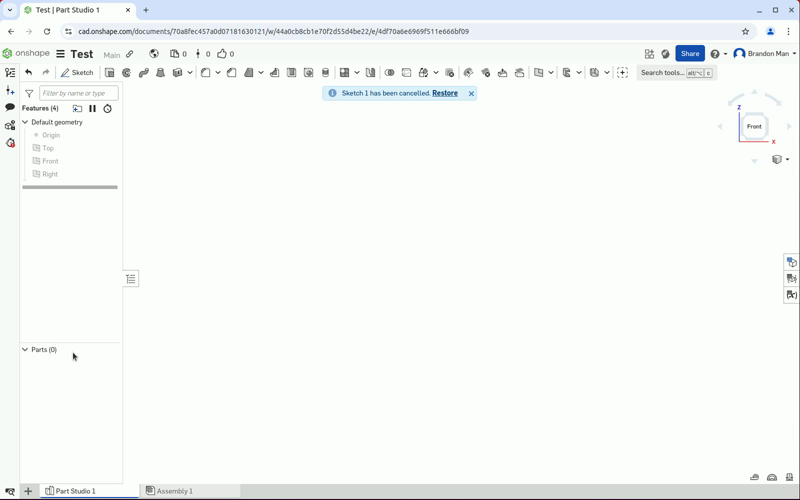
key(shift+y)
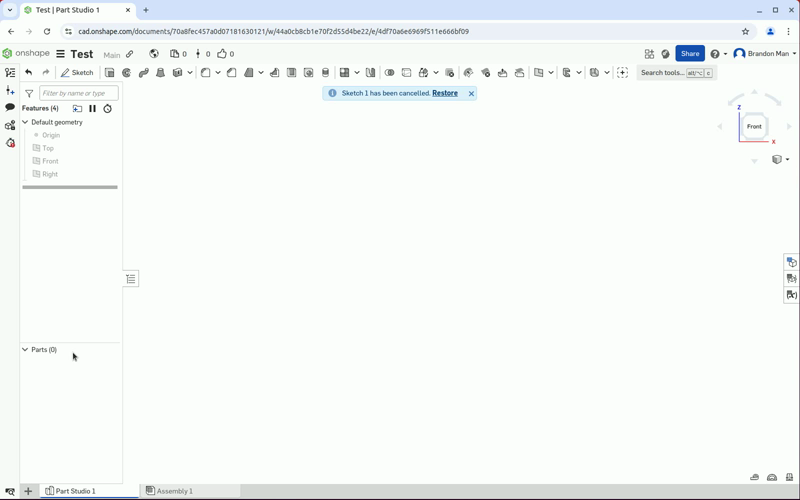
key(shift+s)
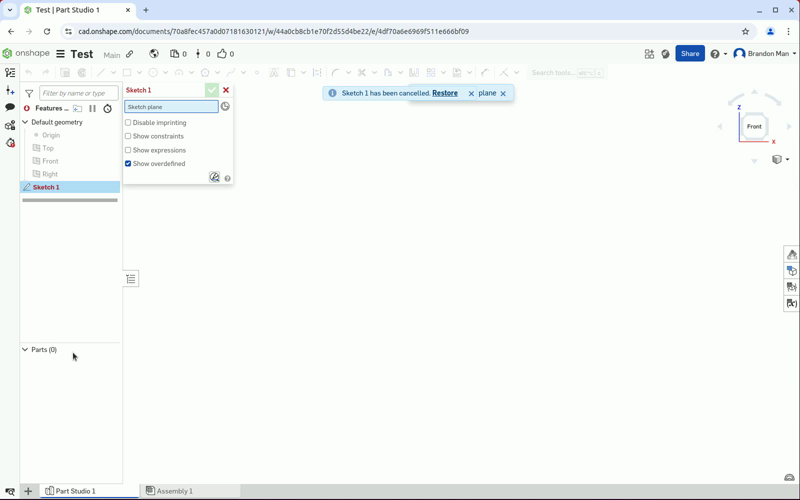
mouse_move(73, 163)
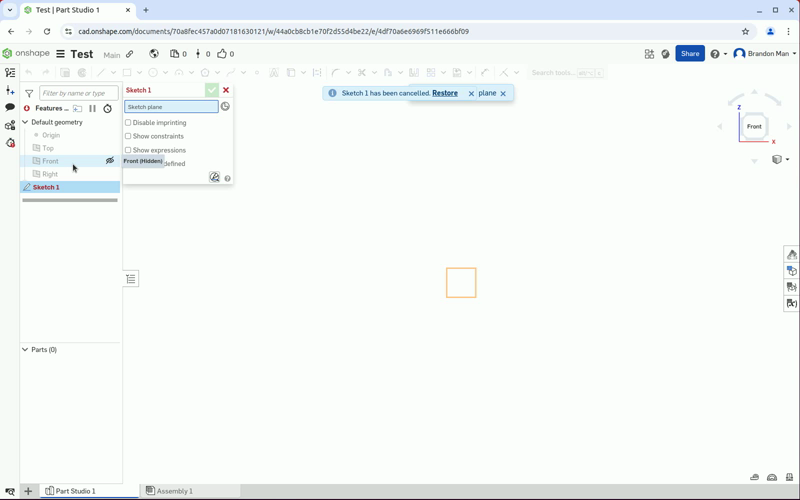
click(73, 163)
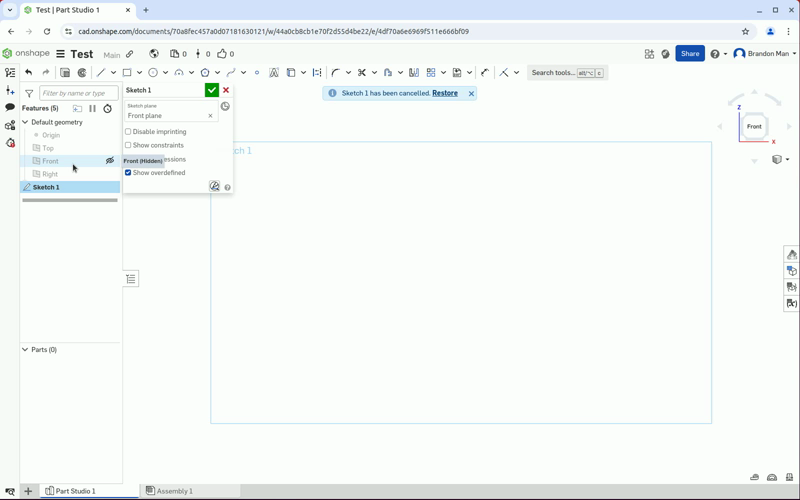
mouse_move(73, 352)
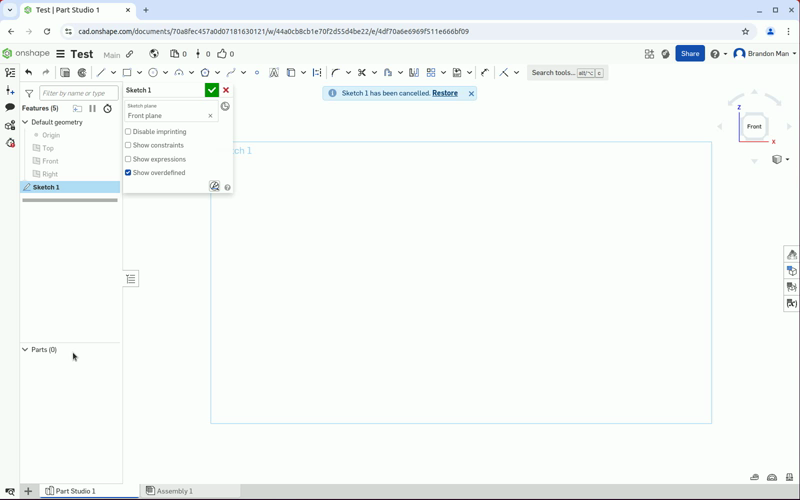
key(y)
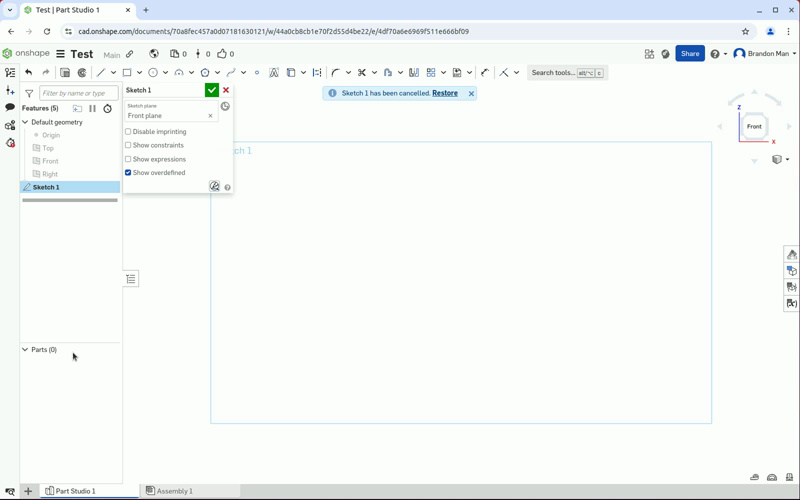
key(l)
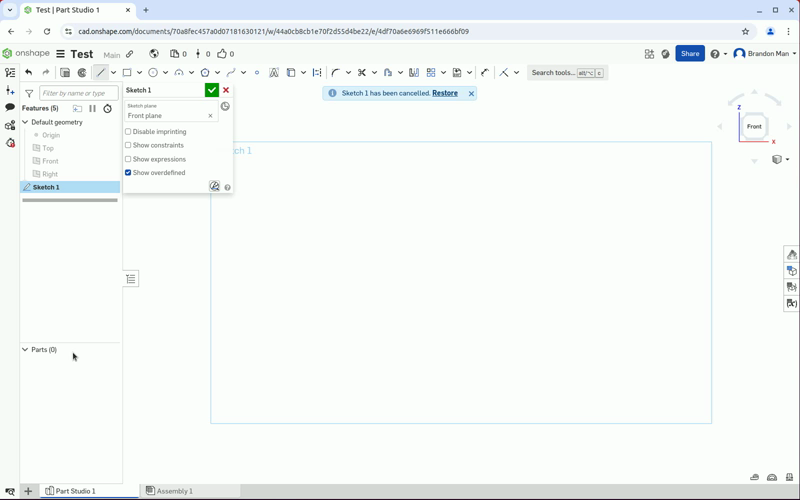
key_down(shift)
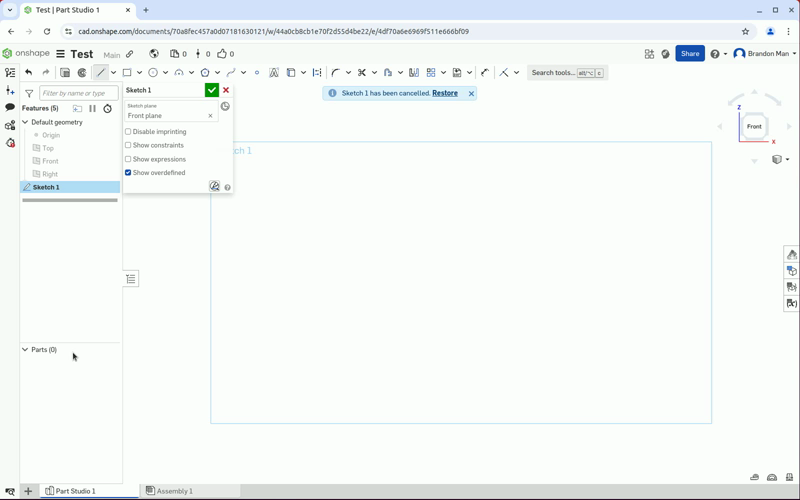
mouse_move(392, 282)
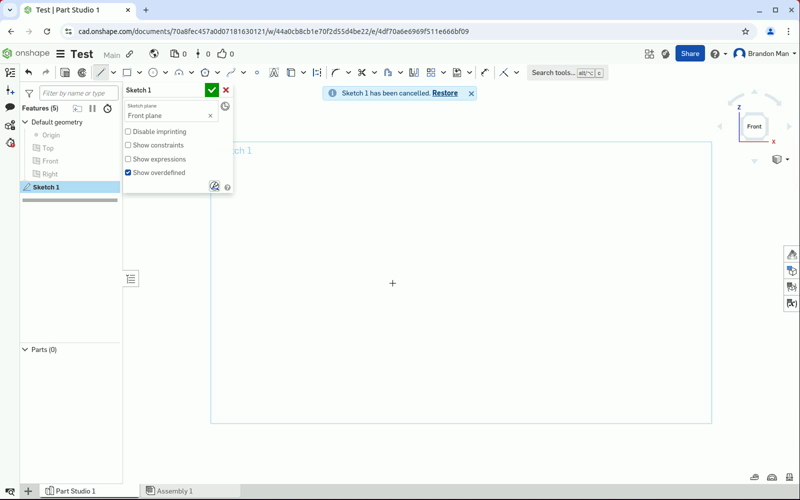
click(392, 282)
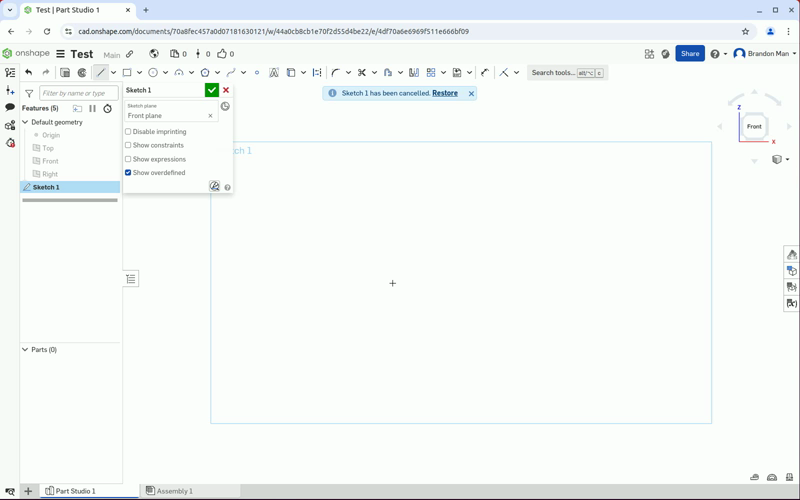
key_up(shift)
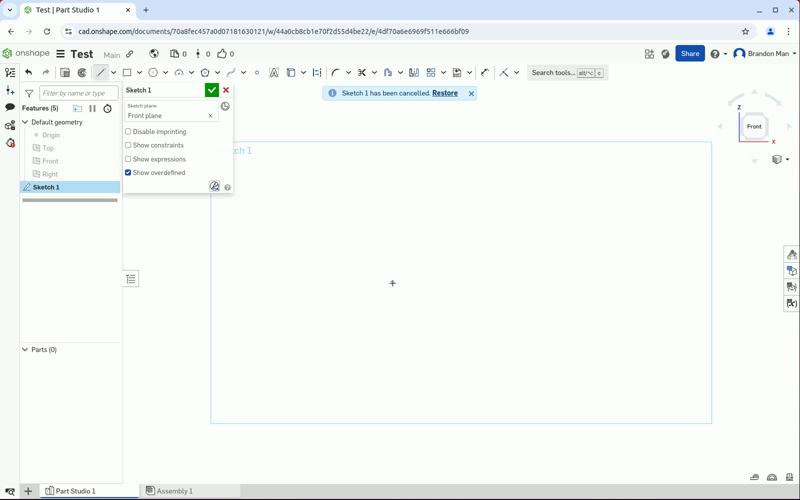
key_down(shift)
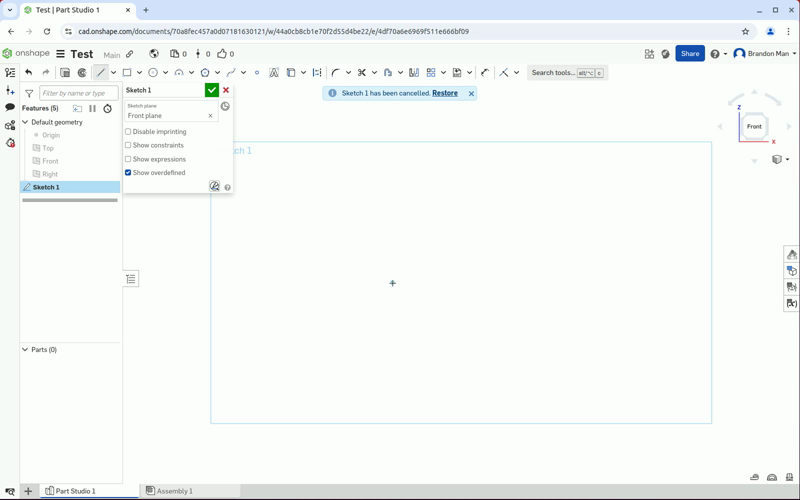
mouse_move(461, 282)
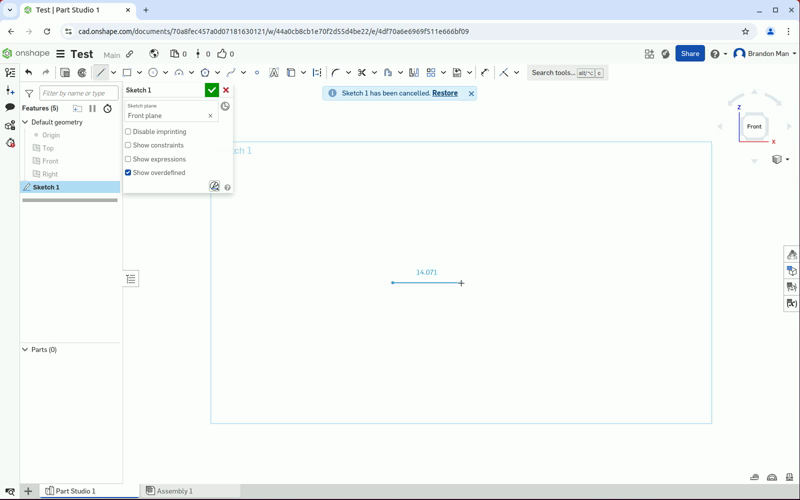
click(461, 282)
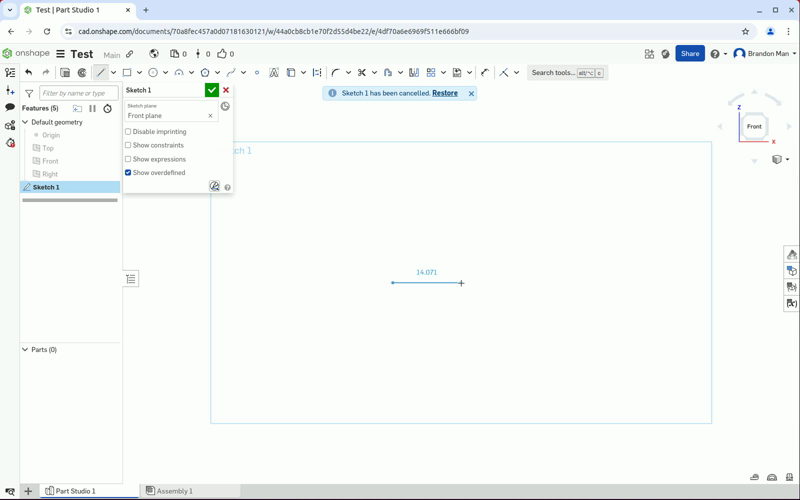
key_up(shift)
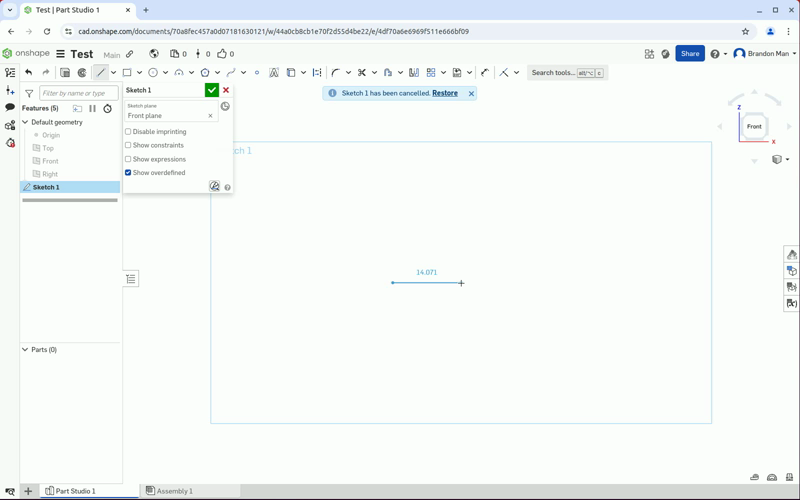
key_down(shift)
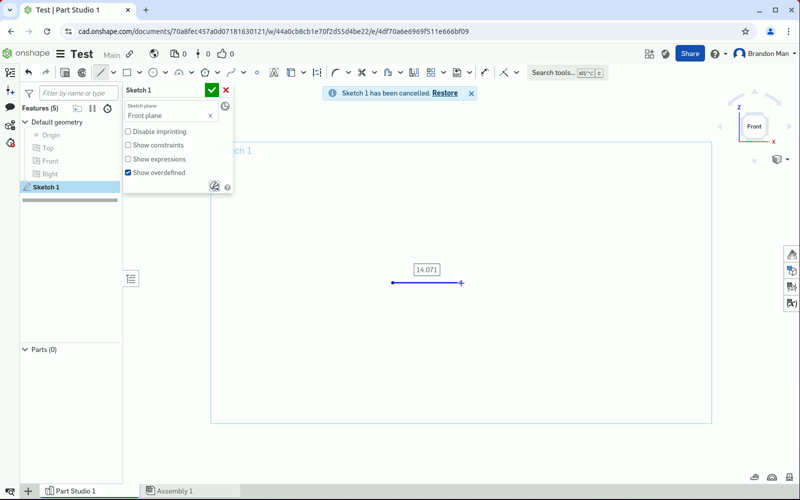
mouse_move(461, 214)
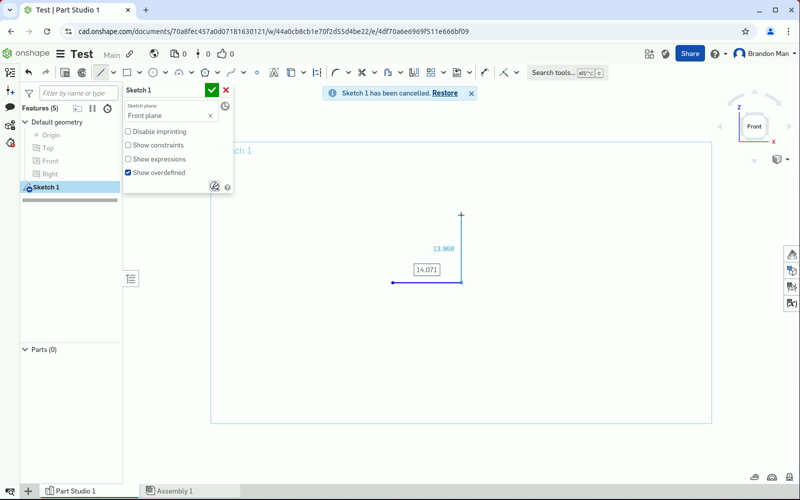
click(461, 214)
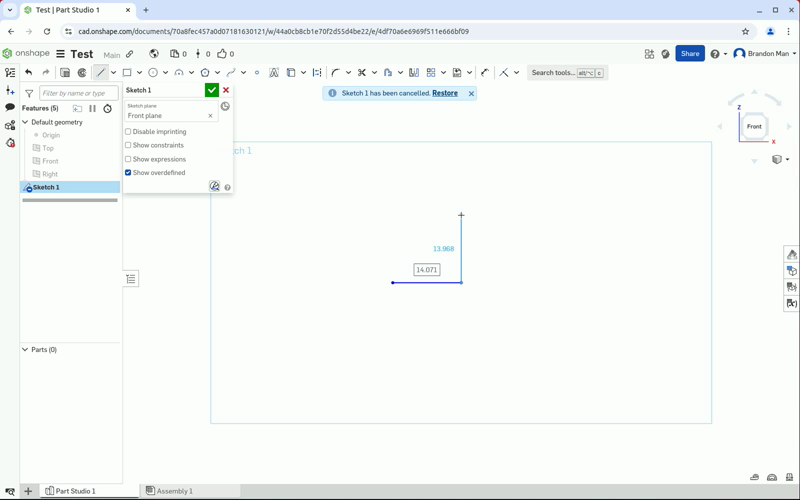
key_up(shift)
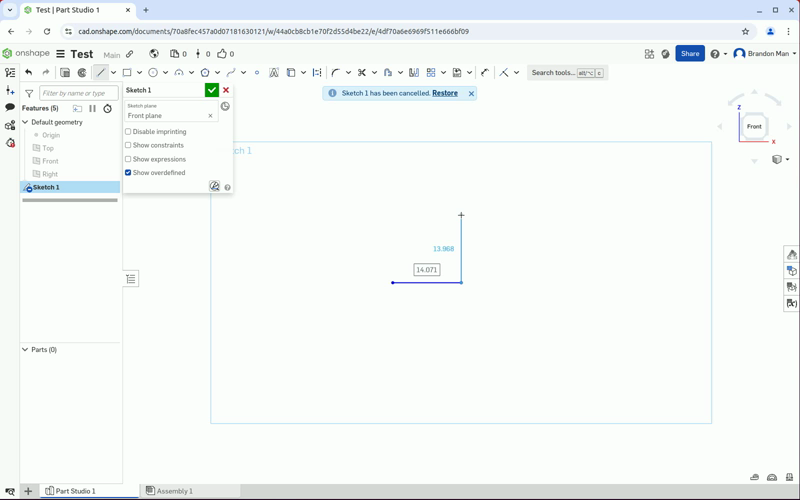
key_down(shift)
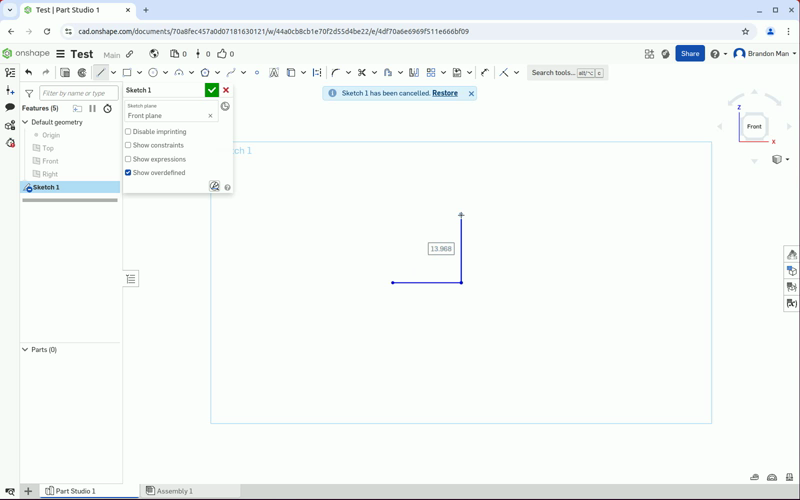
mouse_move(392, 214)
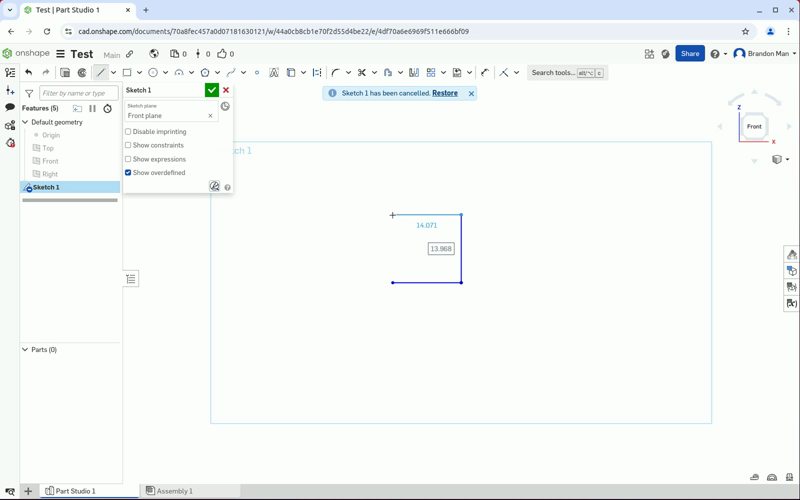
click(392, 214)
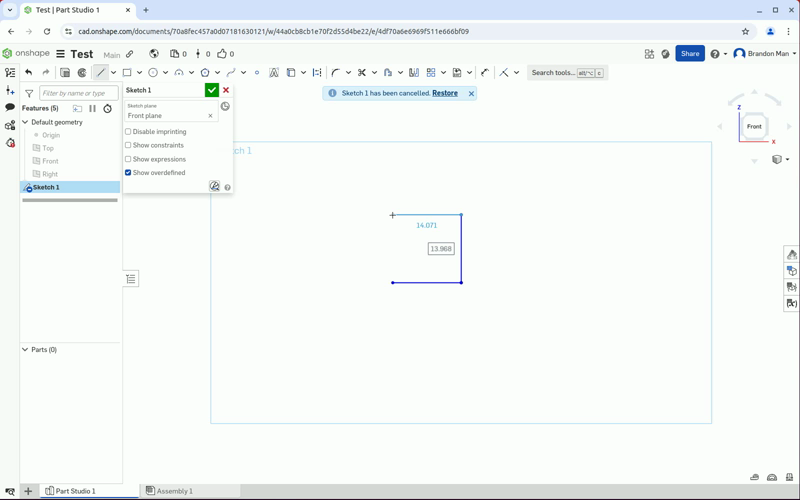
key_up(shift)
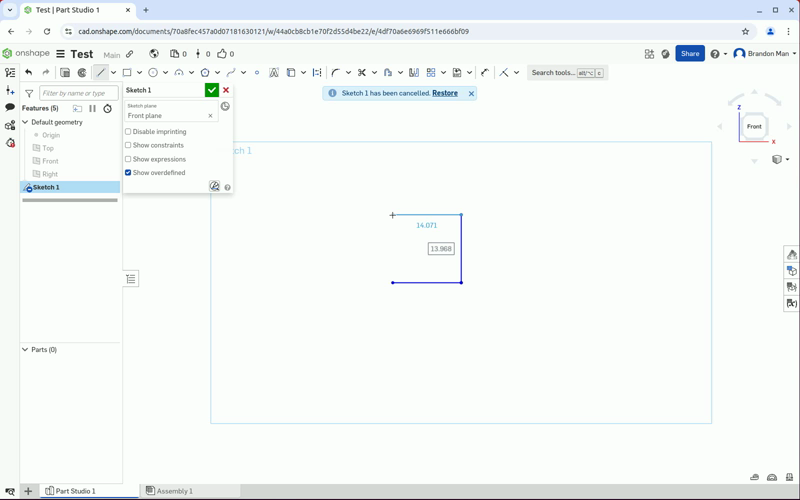
key_down(shift)
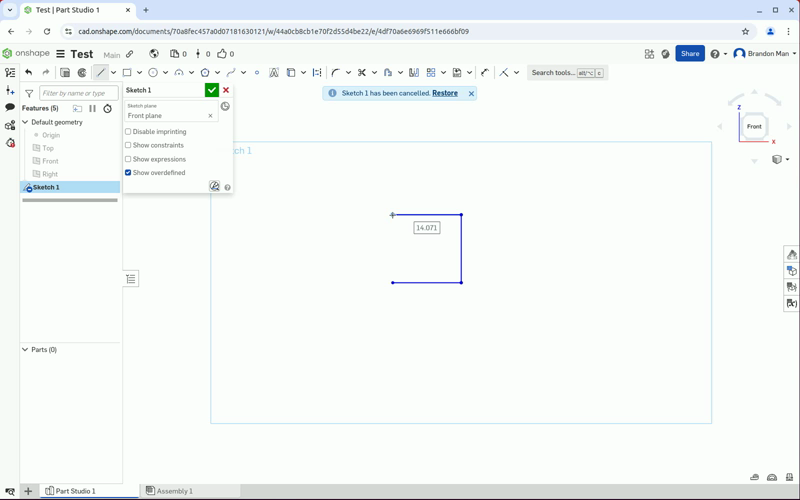
mouse_move(392, 282)
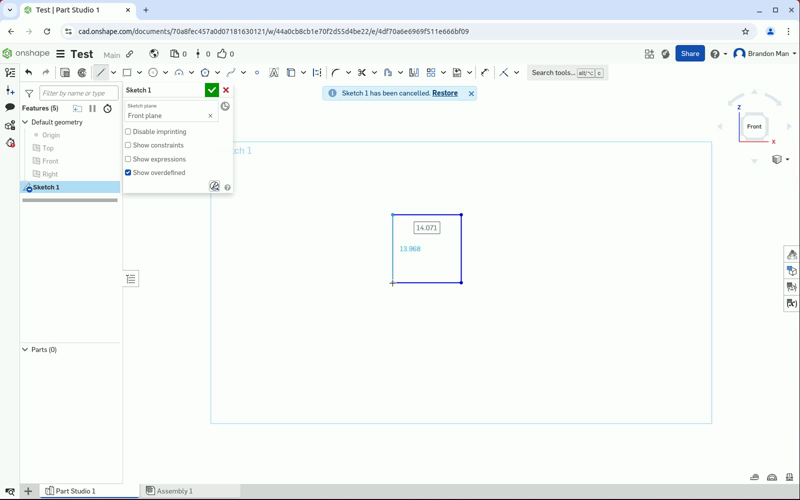
key_up(shift)
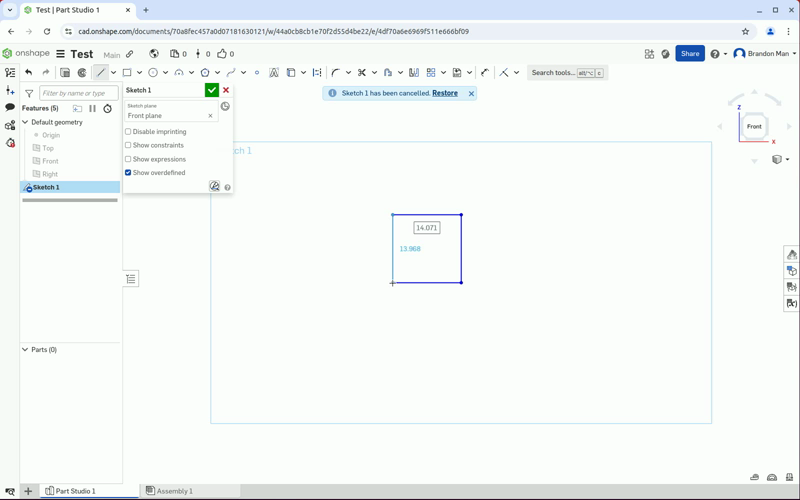
click(392, 282)
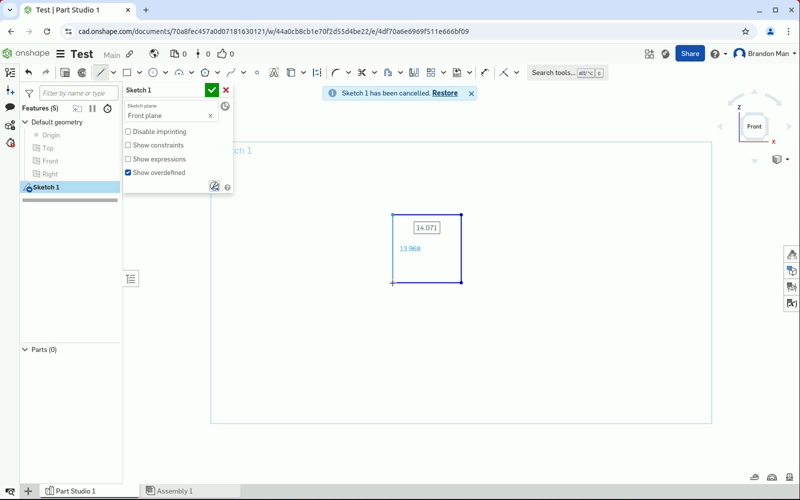
key(esc)
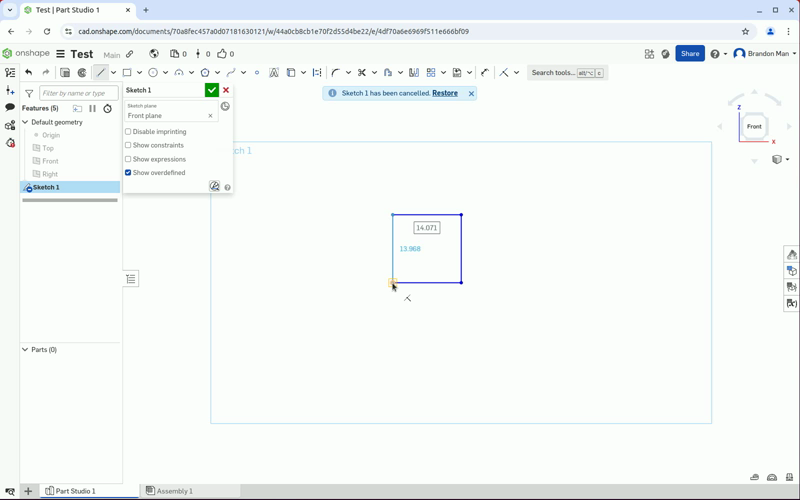
mouse_move(413, 274)
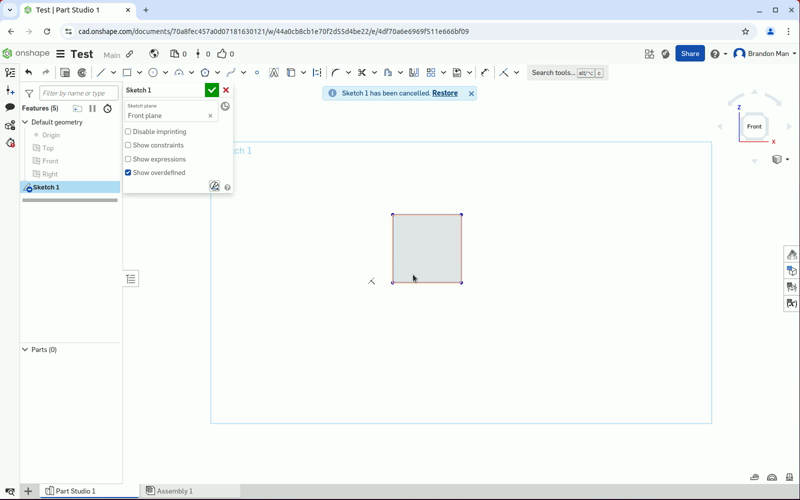
click(413, 274)
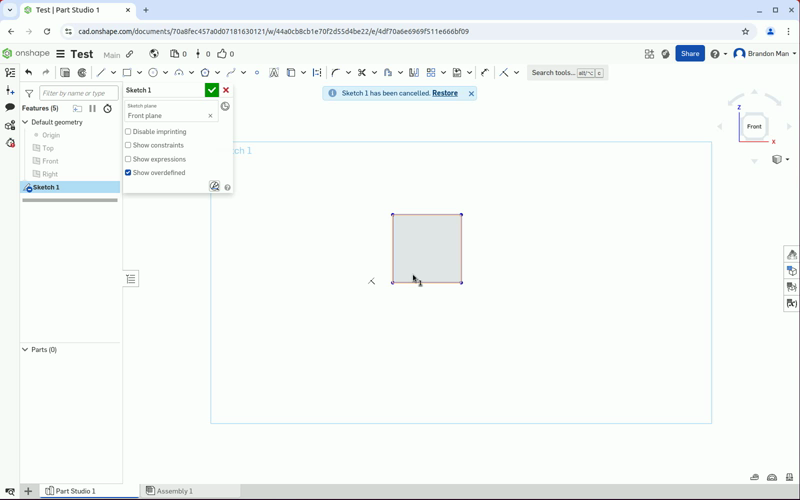
mouse_move(73, 352)
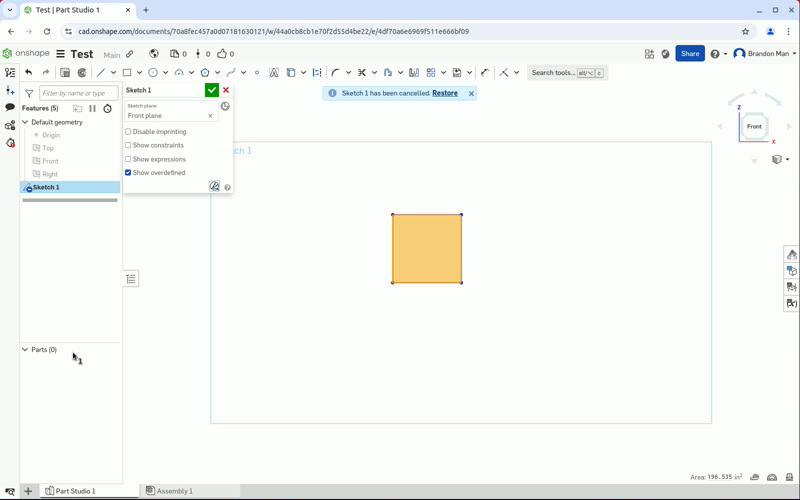
key(shift+y)
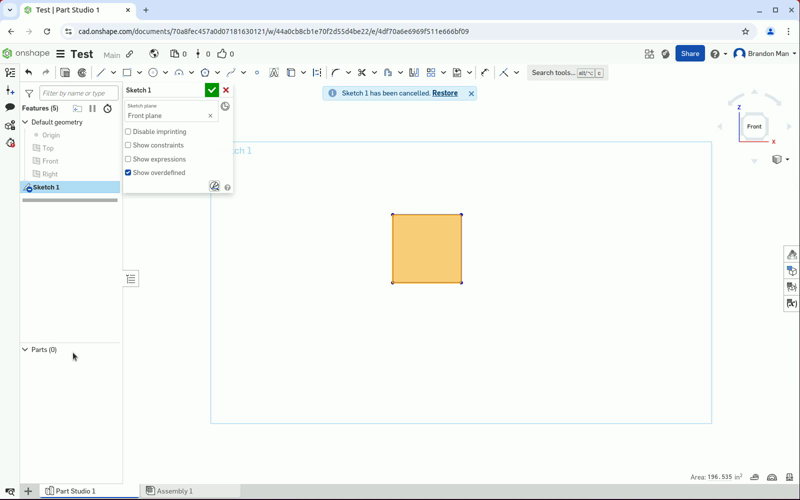
key(shift+e)
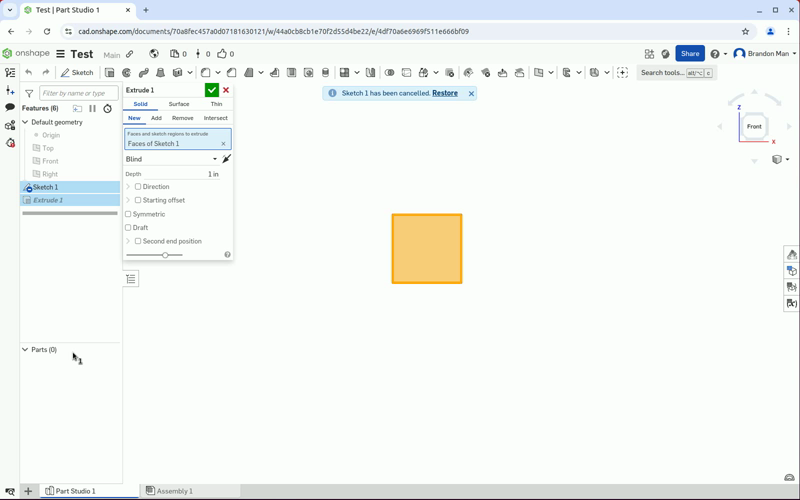
mouse_move(143, 106)
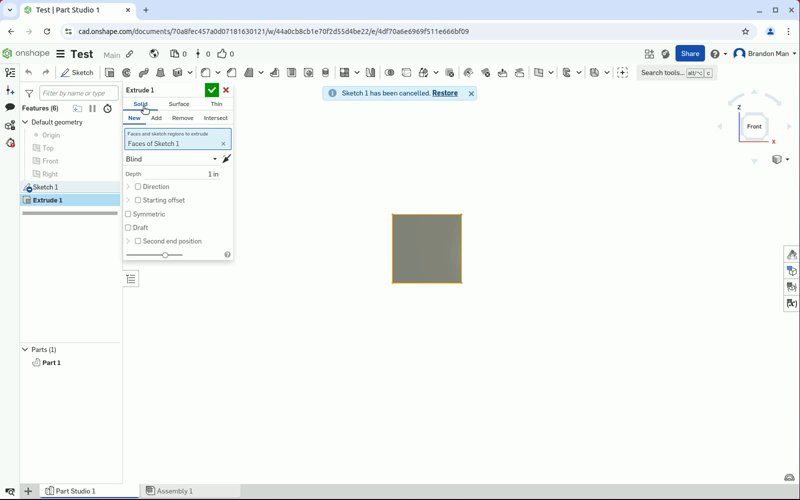
click(143, 106)
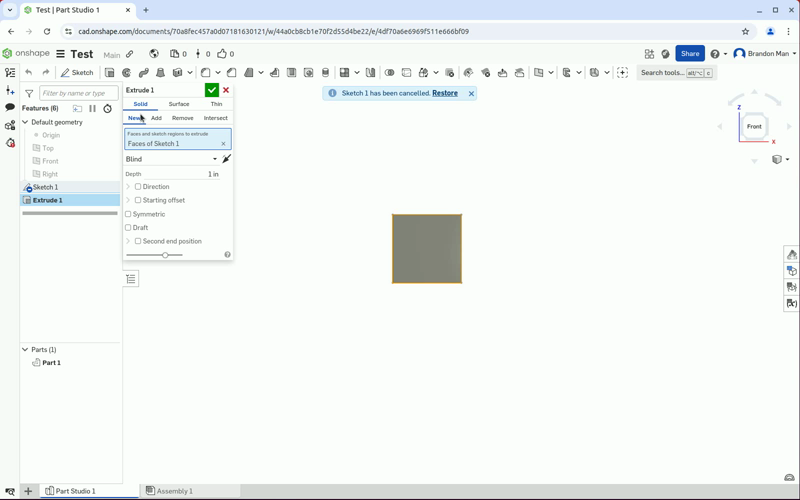
mouse_move(137, 120)
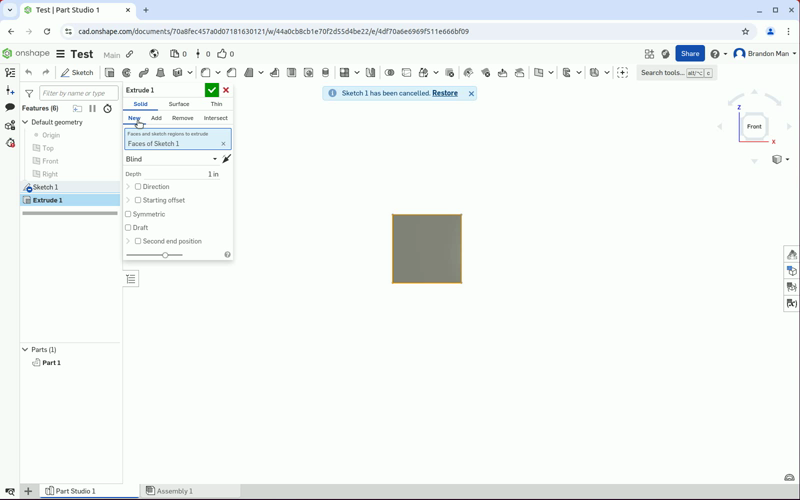
click(137, 120)
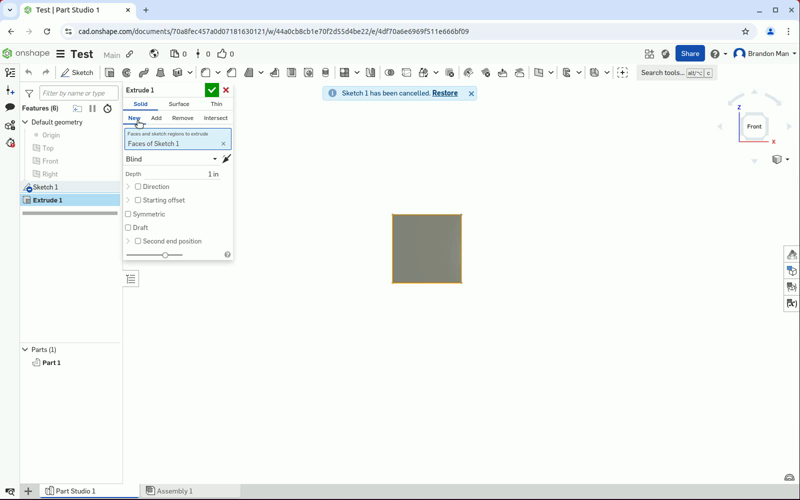
key(tab, 4)
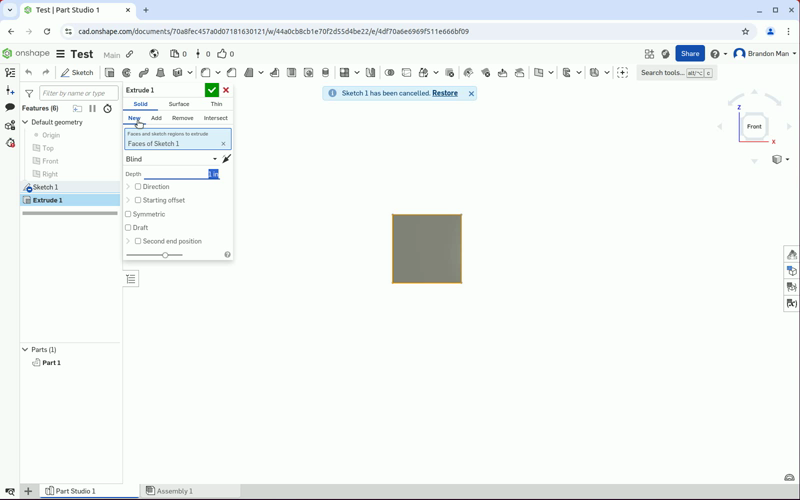
text(10.351)
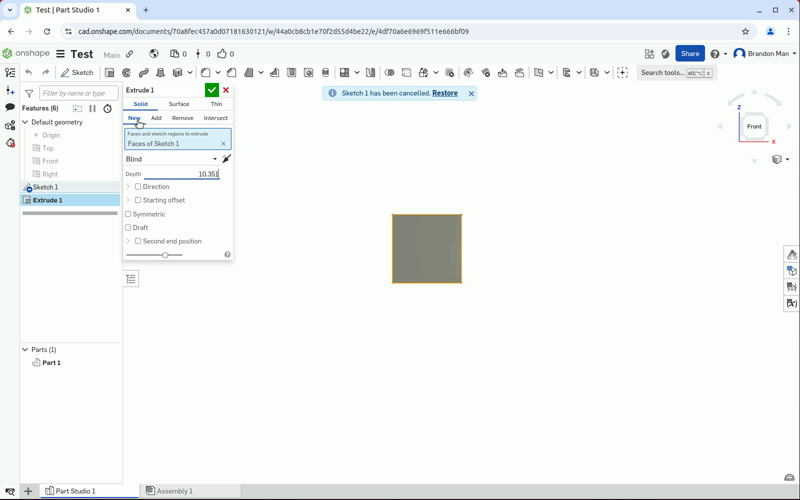
key(enter)
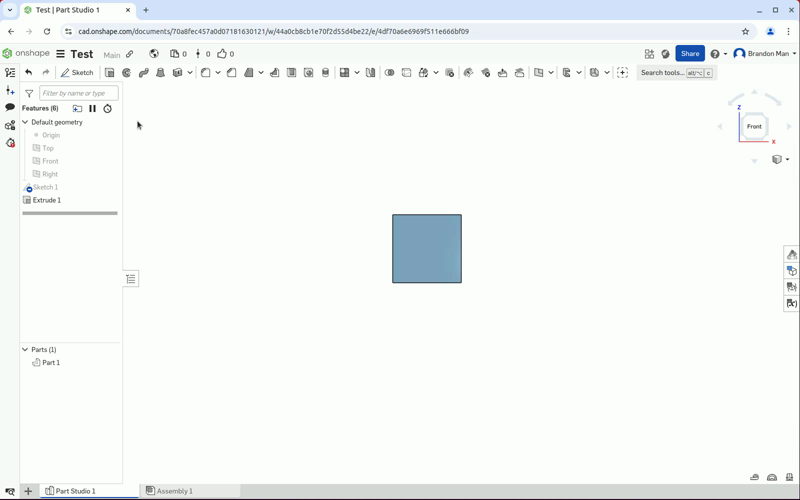
key(shift+h)
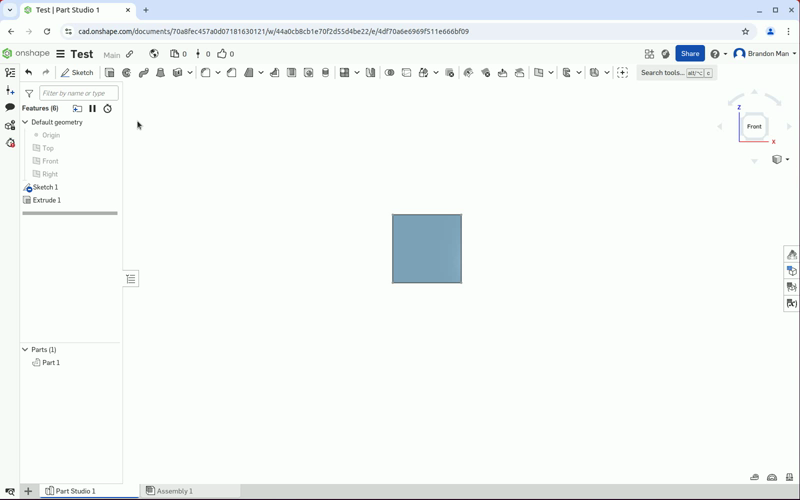
key(shift+h)
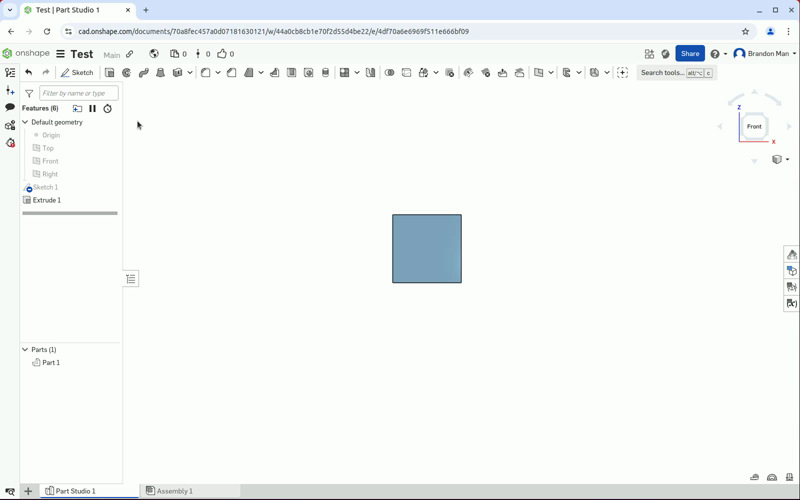
mouse_move(73, 189)
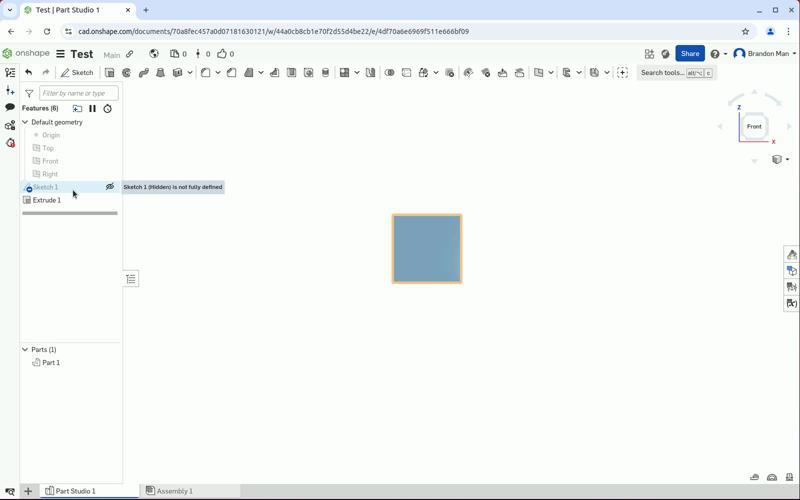
click(73, 189)
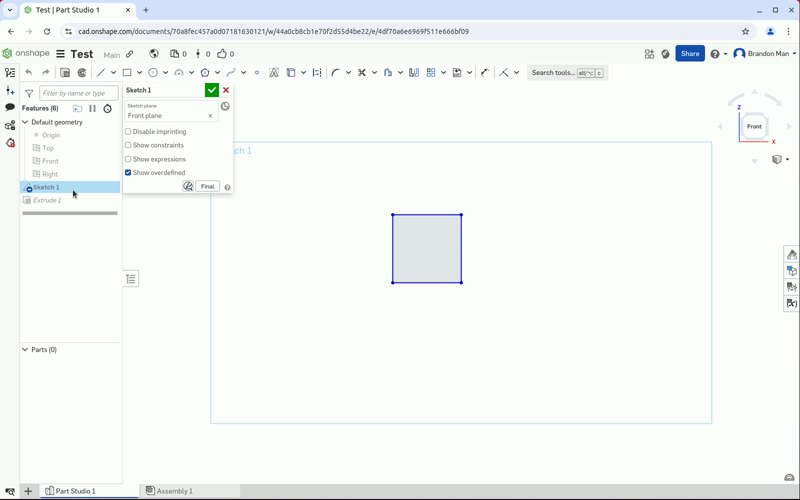
mouse_move(229, 92)
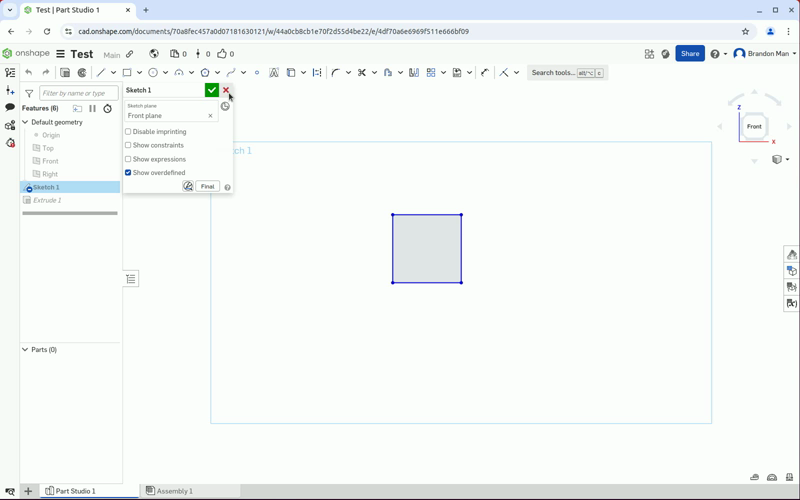
click(229, 92)
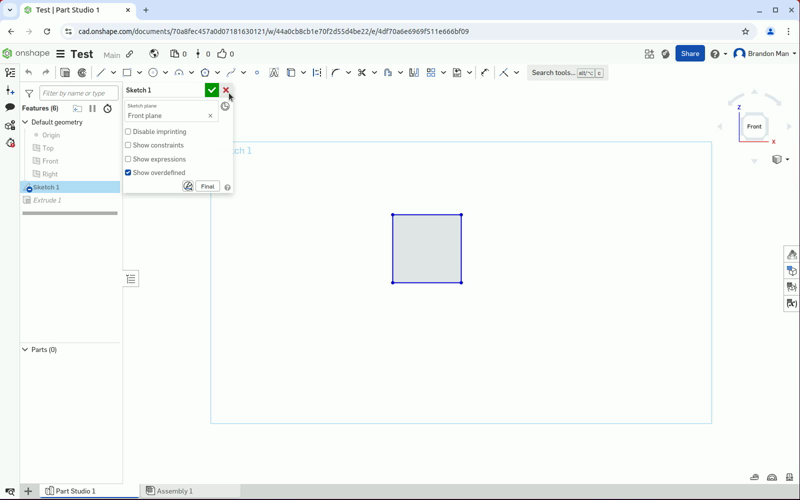
key(shift+s)
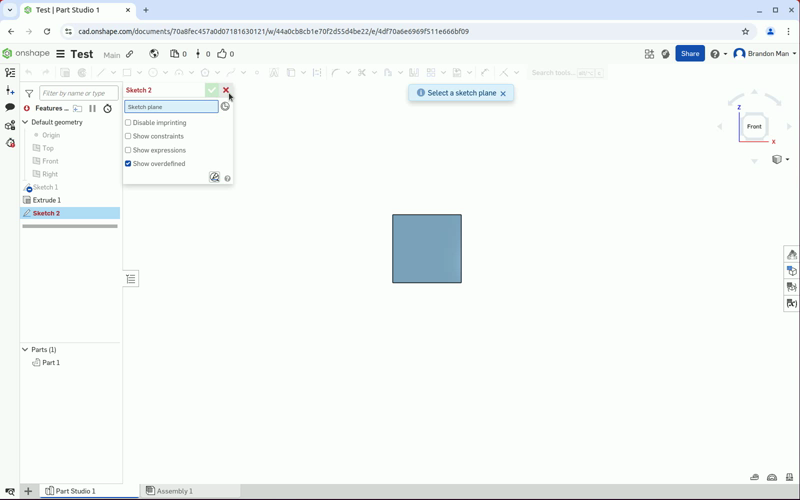
mouse_move(73, 163)
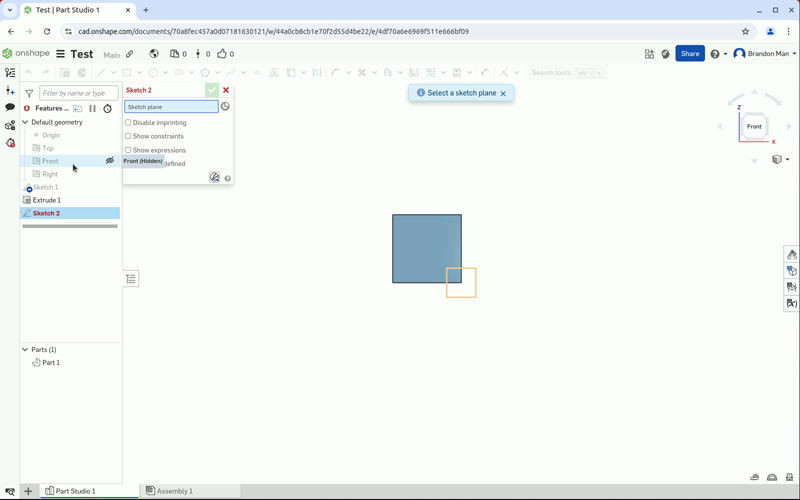
click(73, 163)
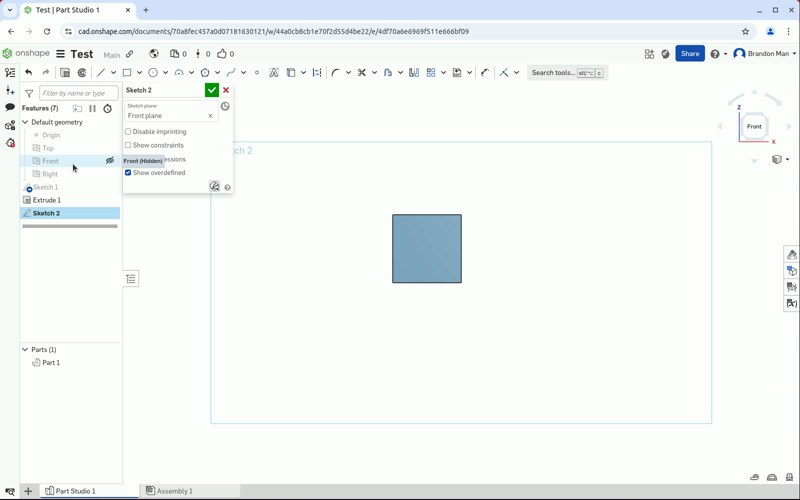
mouse_move(73, 352)
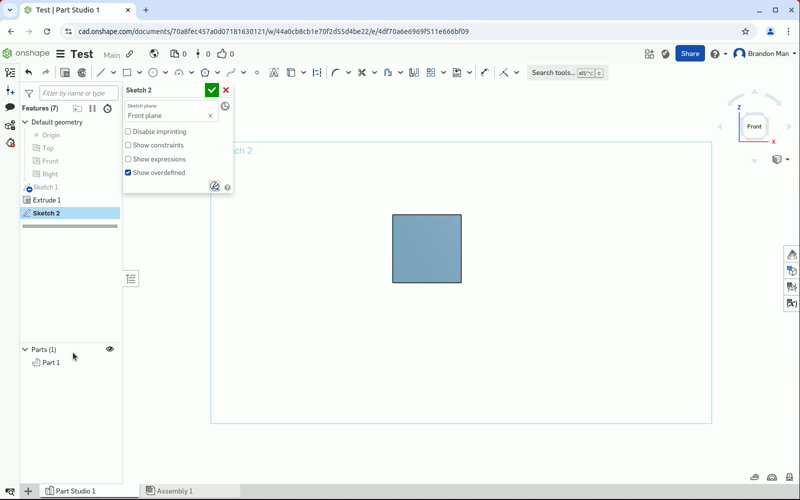
key(y)
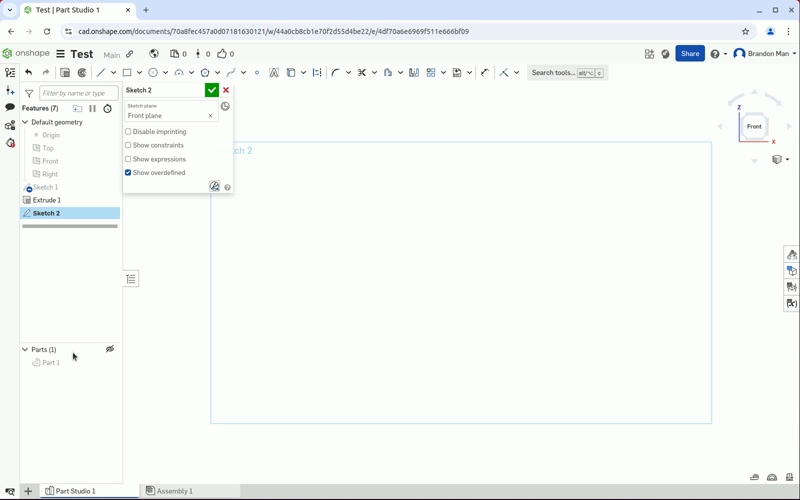
key(l)
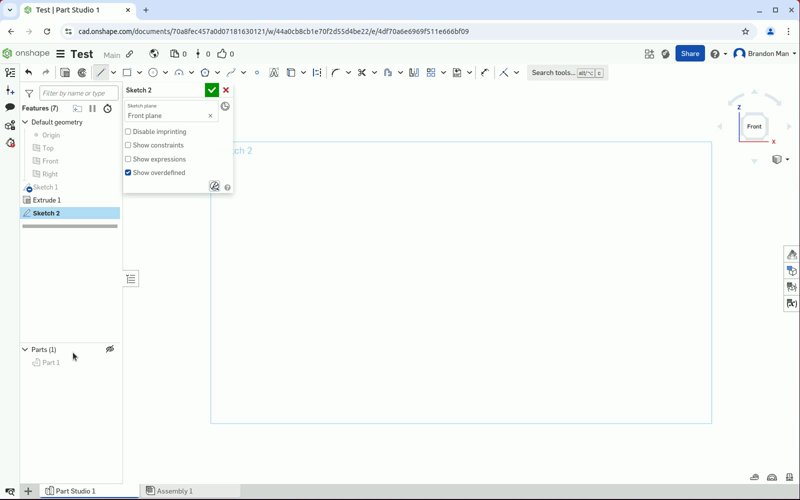
key_down(shift)
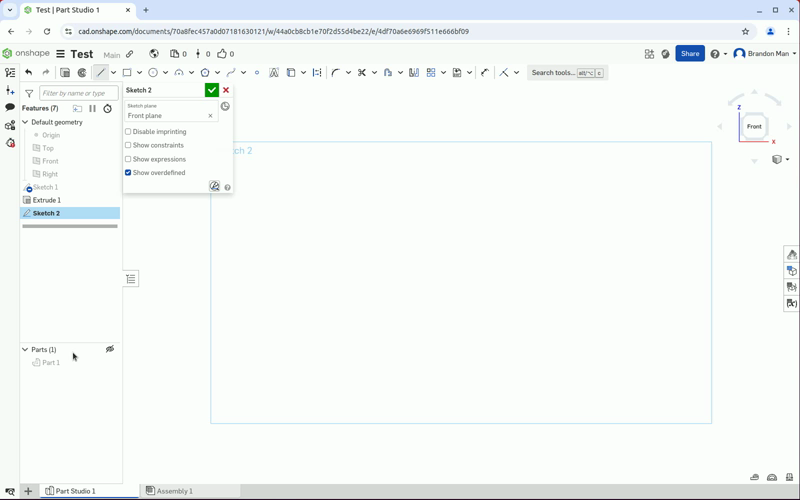
mouse_move(392, 282)
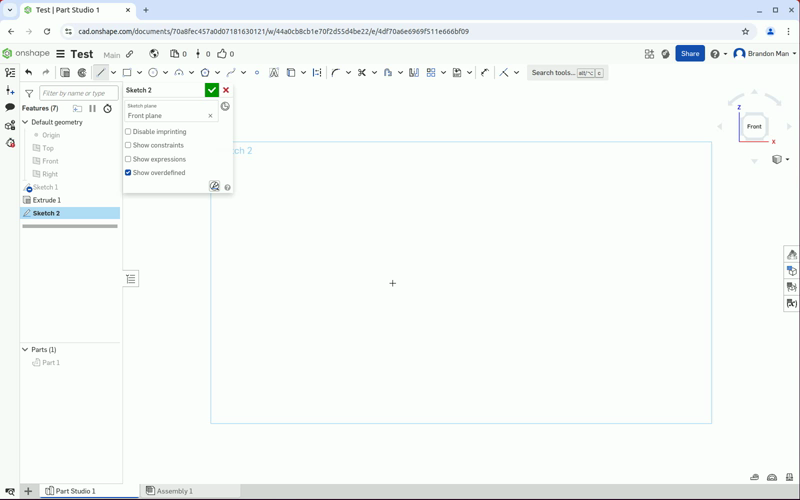
click(392, 282)
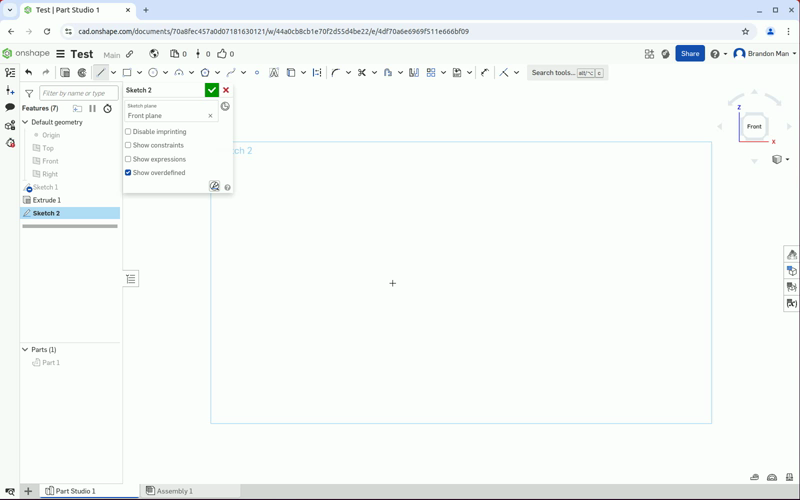
key_up(shift)
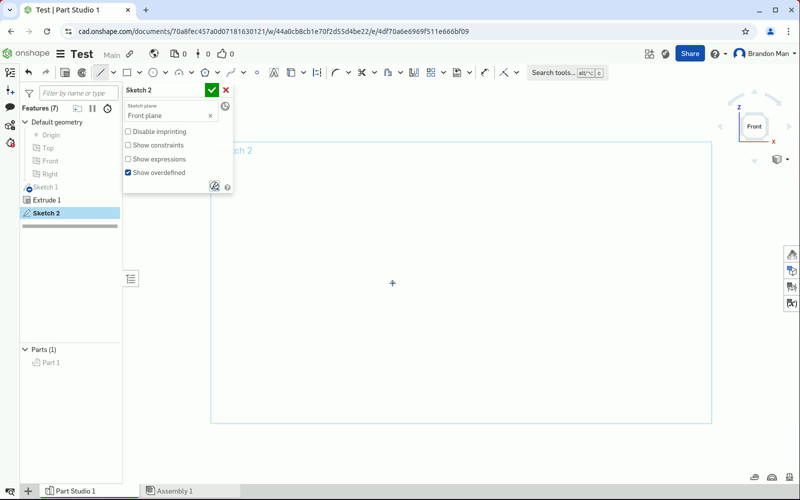
key_down(shift)
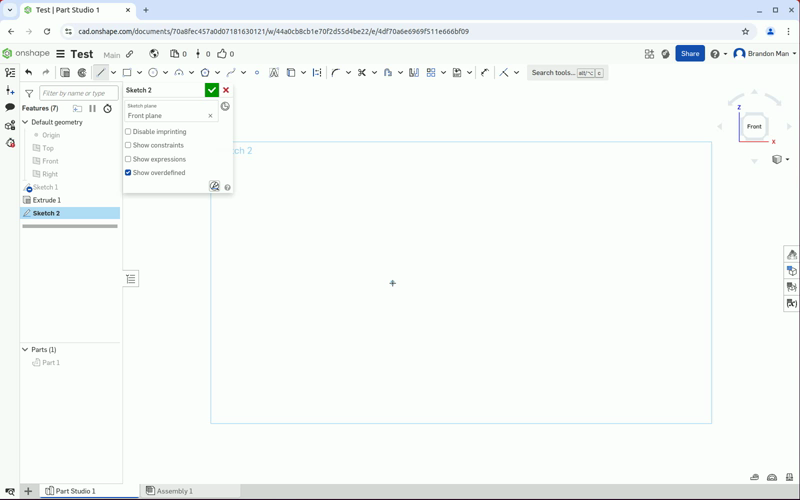
mouse_move(461, 282)
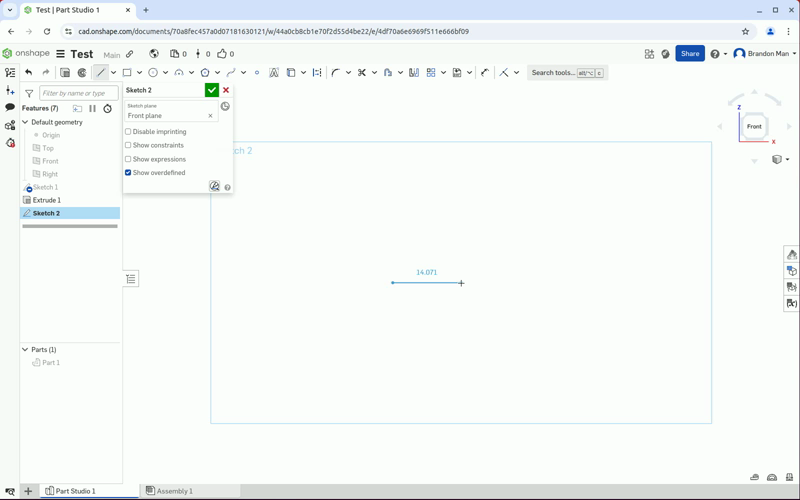
click(461, 282)
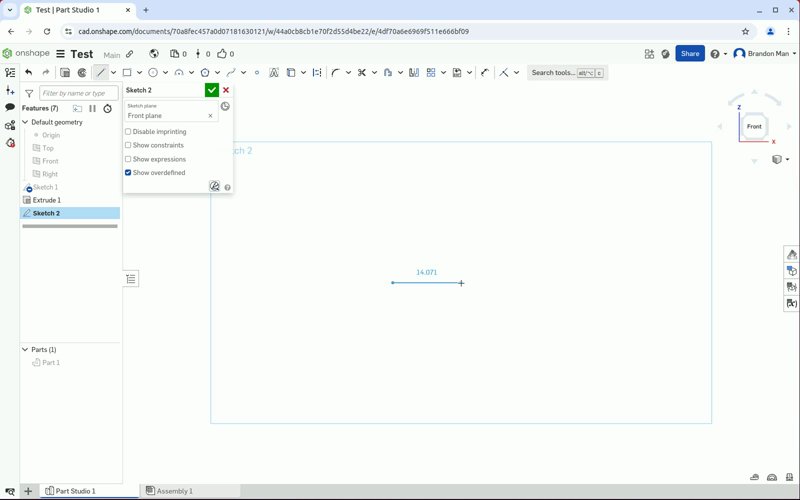
key_up(shift)
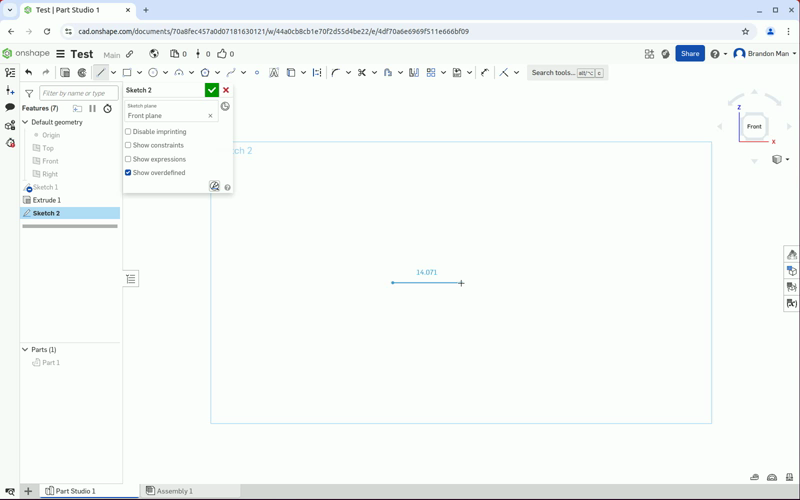
key_down(shift)
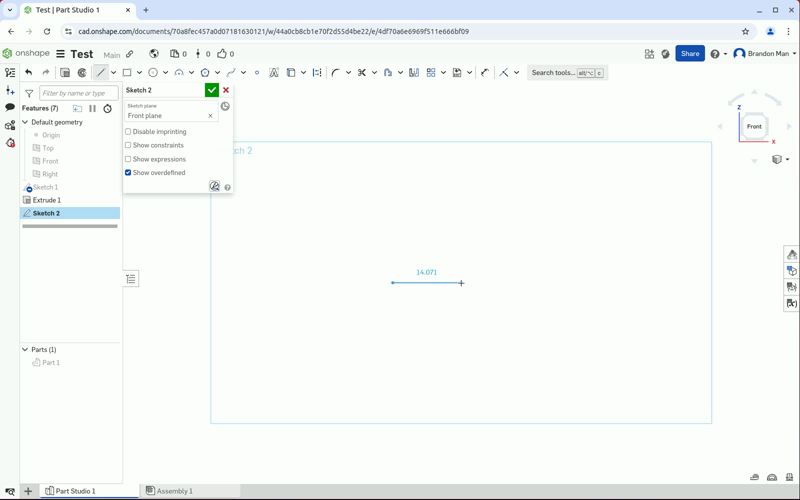
mouse_move(461, 214)
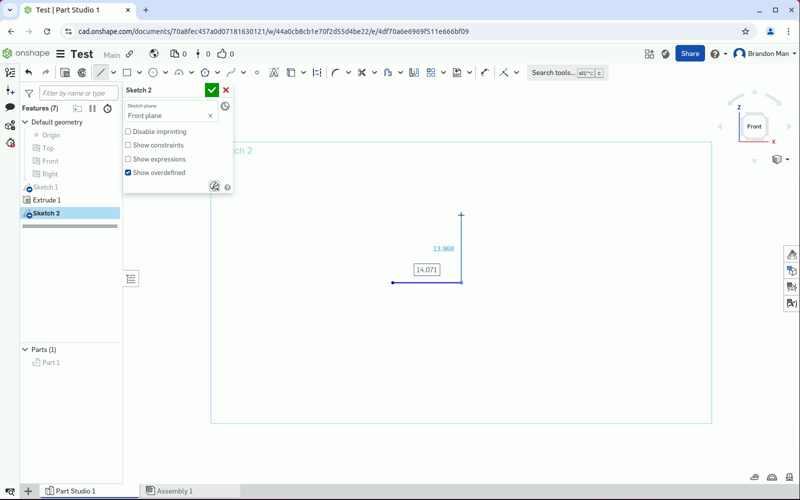
click(461, 214)
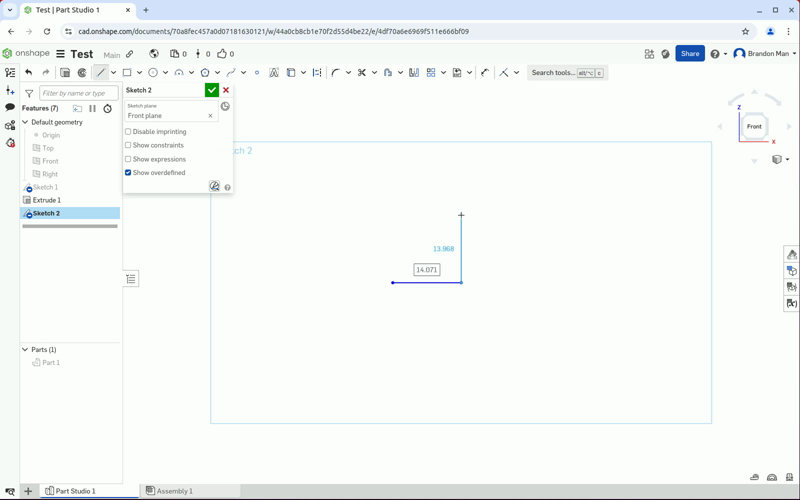
key_up(shift)
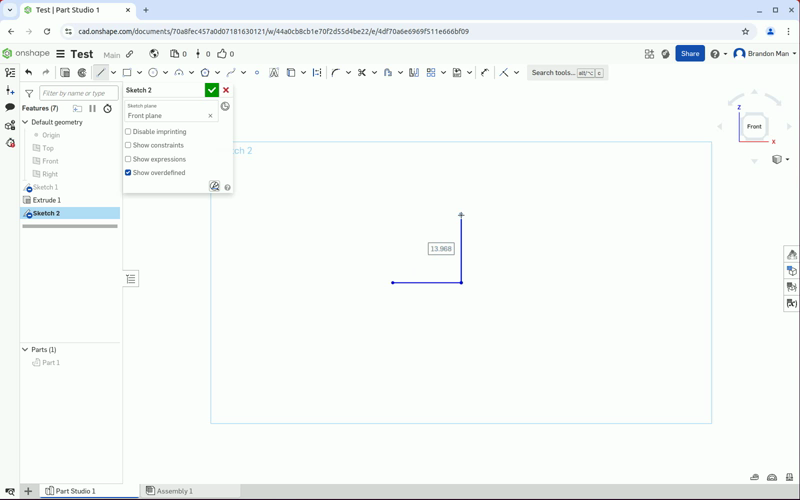
key_down(shift)
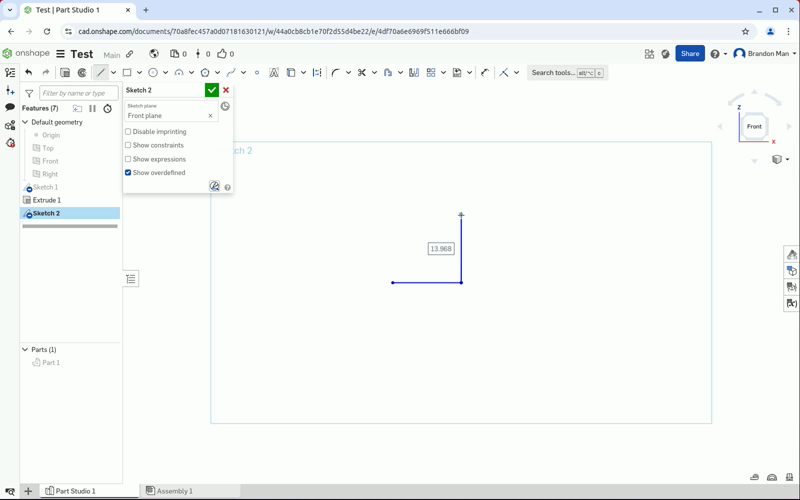
mouse_move(392, 214)
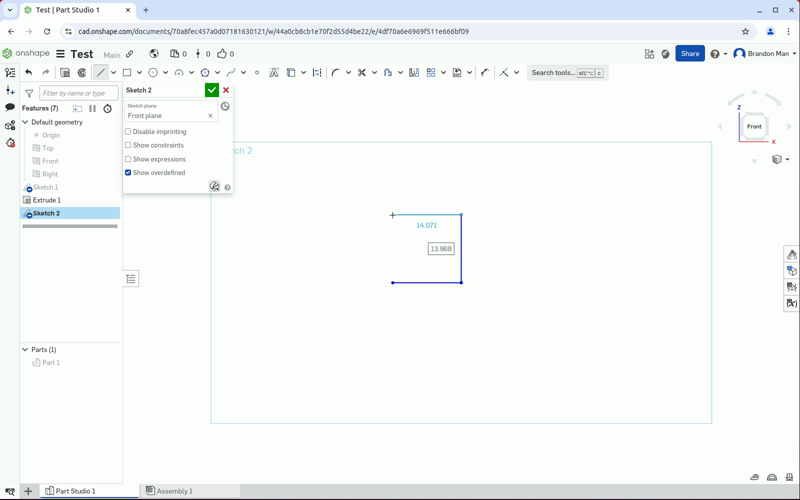
click(392, 214)
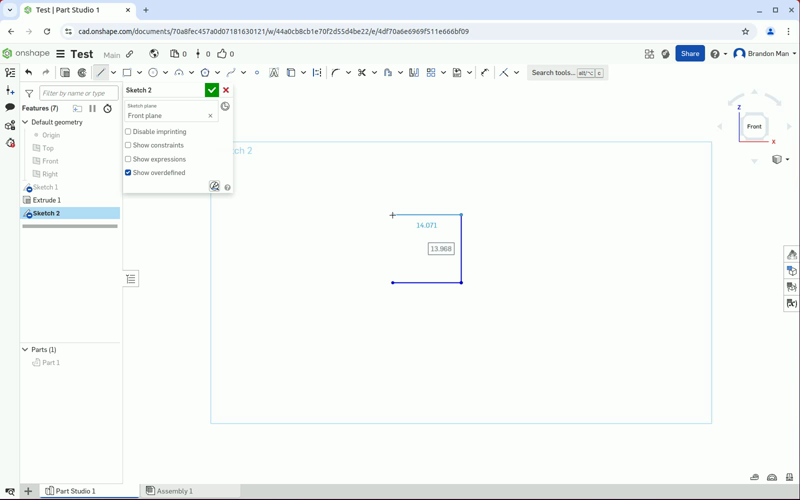
key_up(shift)
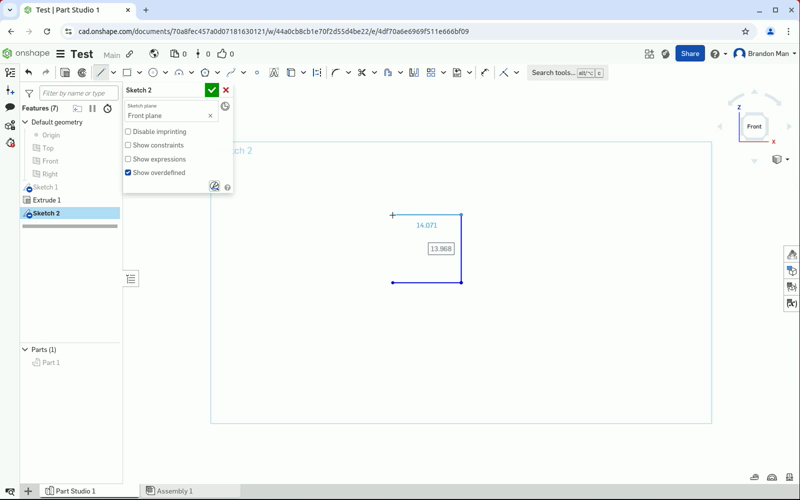
key_down(shift)
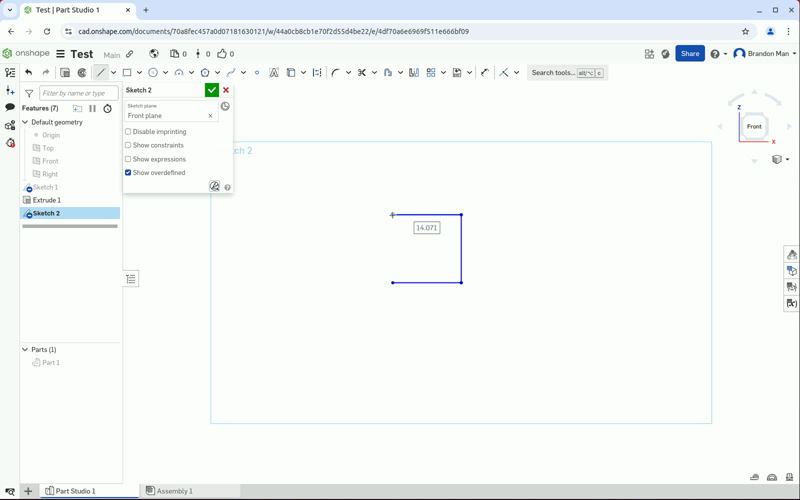
mouse_move(392, 282)
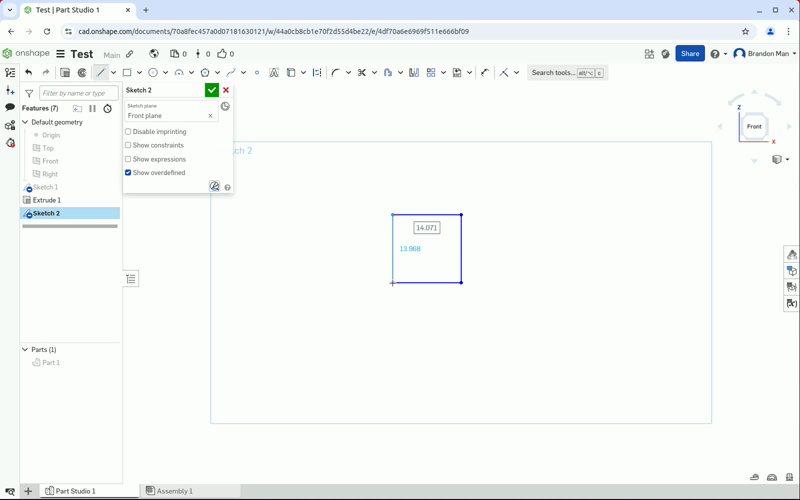
key_up(shift)
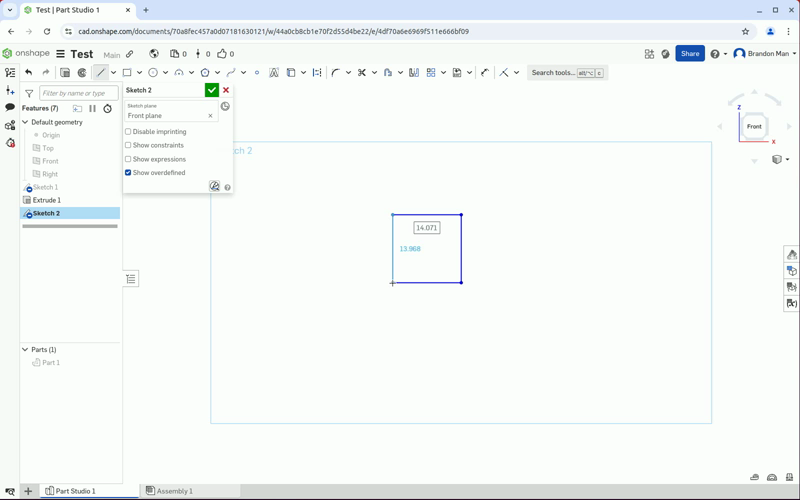
click(392, 282)
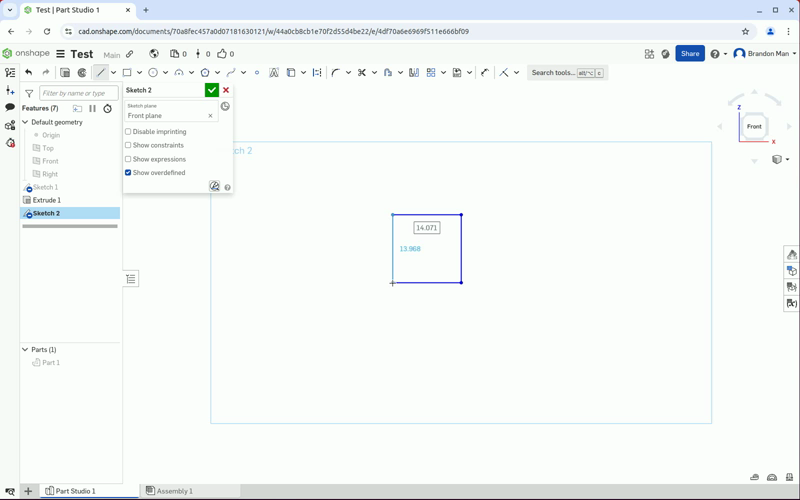
key(esc)
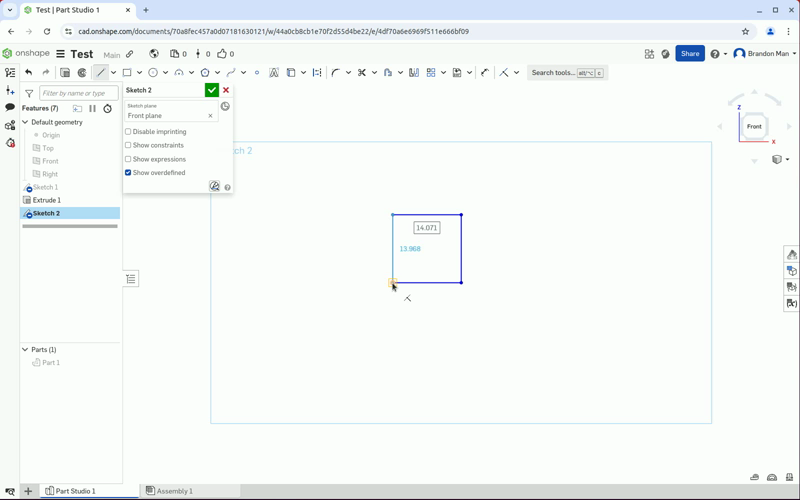
mouse_move(428, 272)
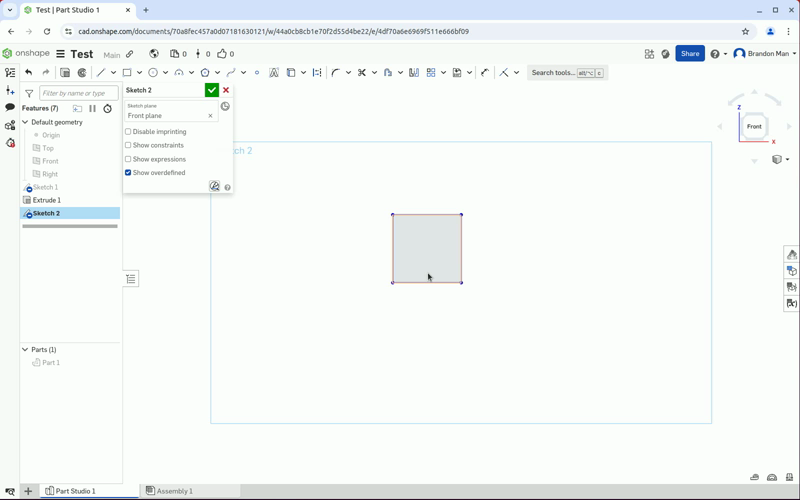
click(428, 272)
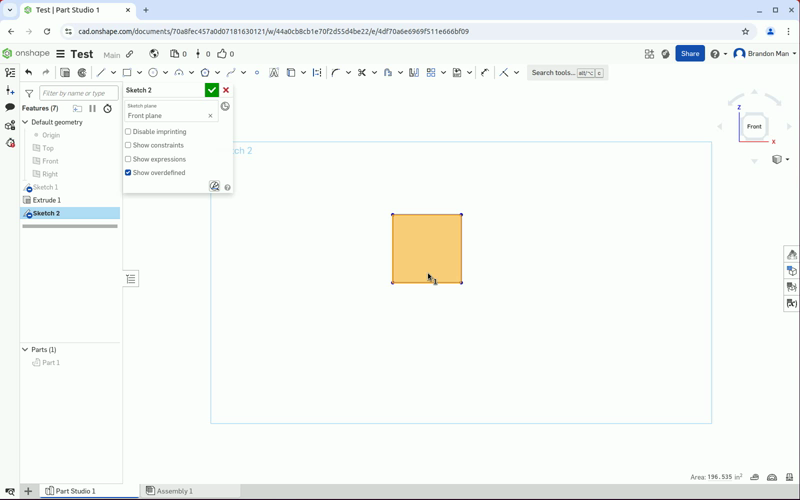
mouse_move(73, 352)
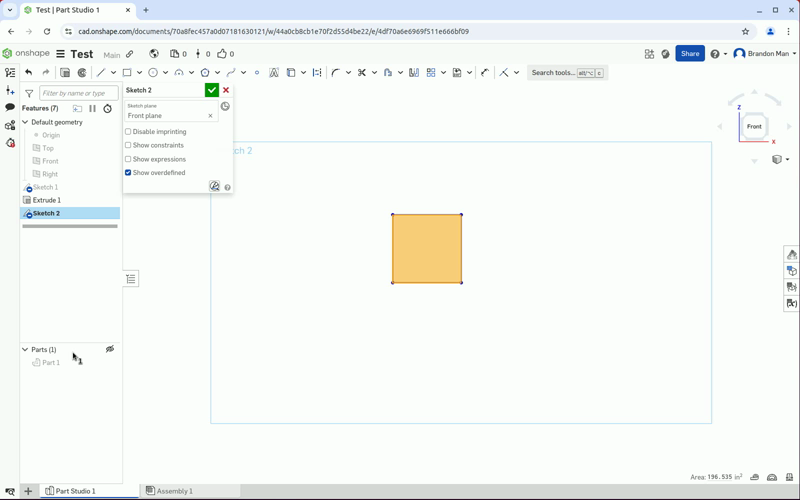
key(shift+y)
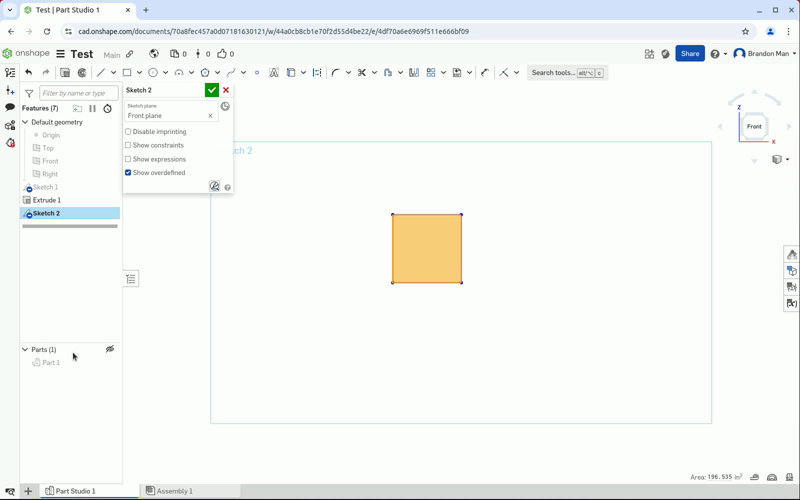
key(shift+e)
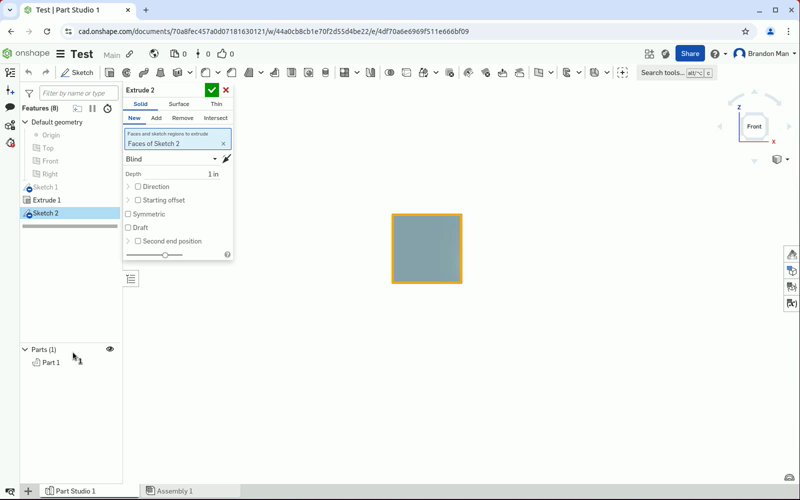
mouse_move(143, 106)
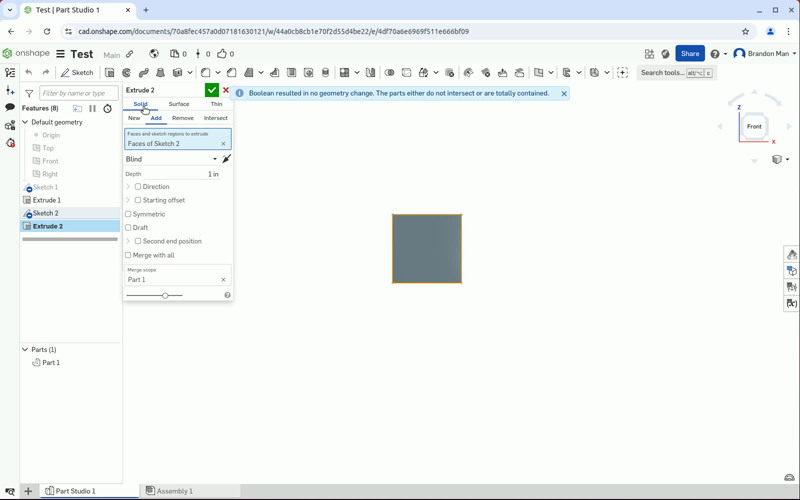
click(143, 106)
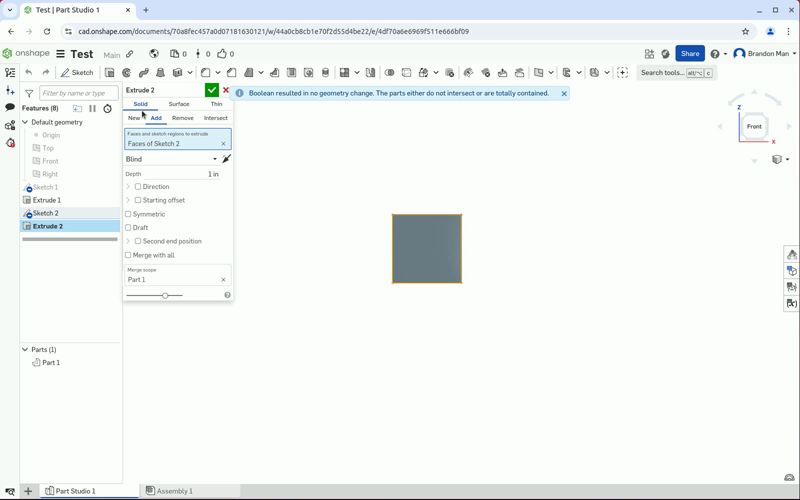
mouse_move(137, 120)
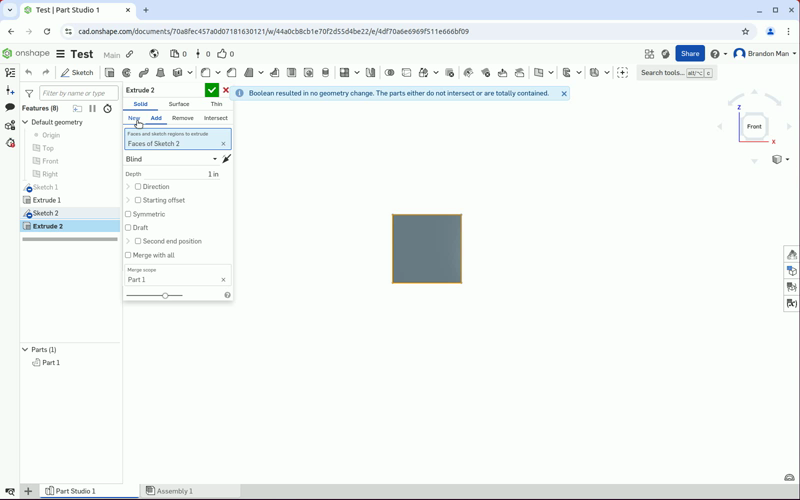
click(137, 120)
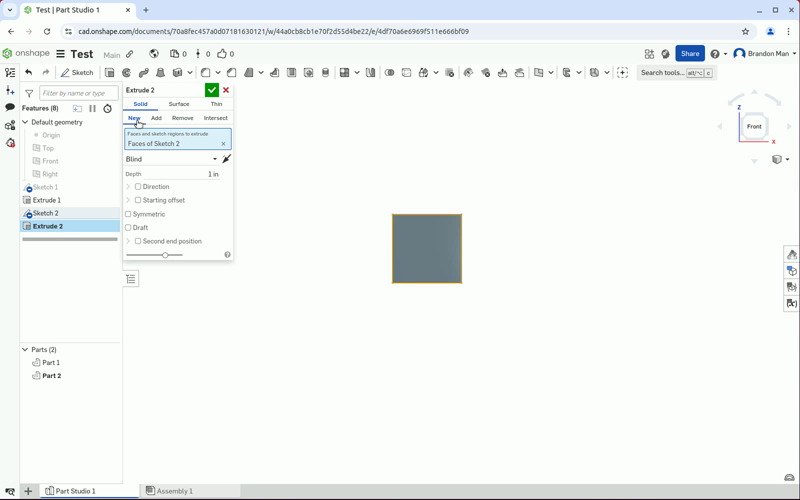
key(tab, 4)
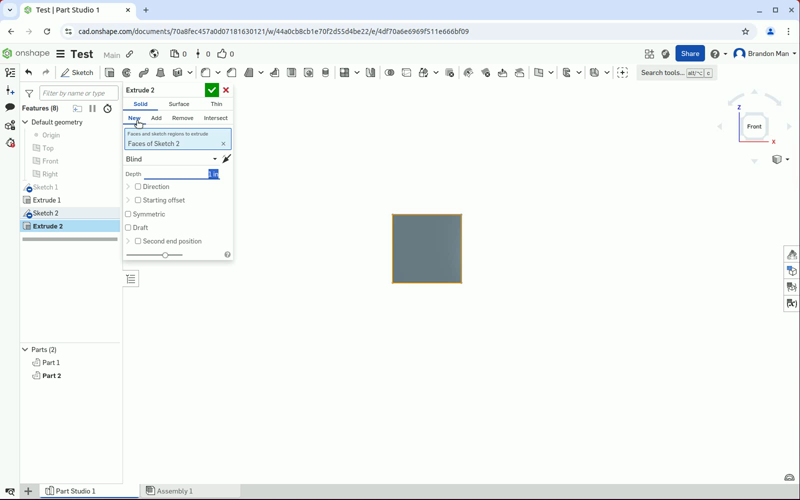
text(10.351)
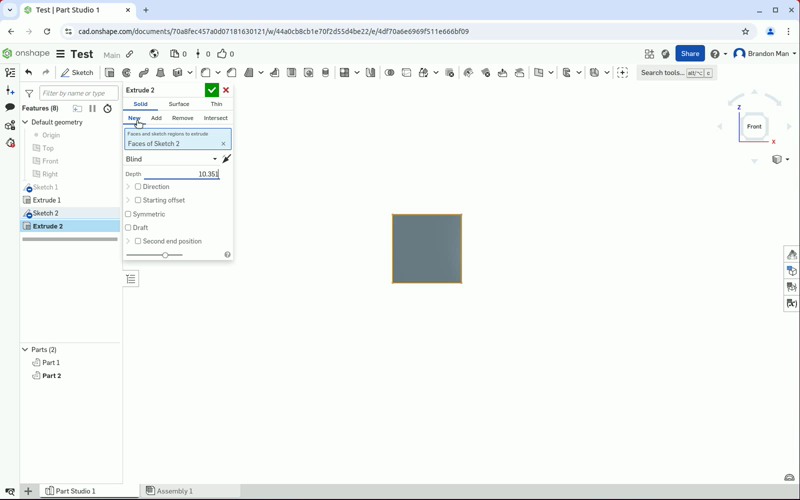
key(enter)
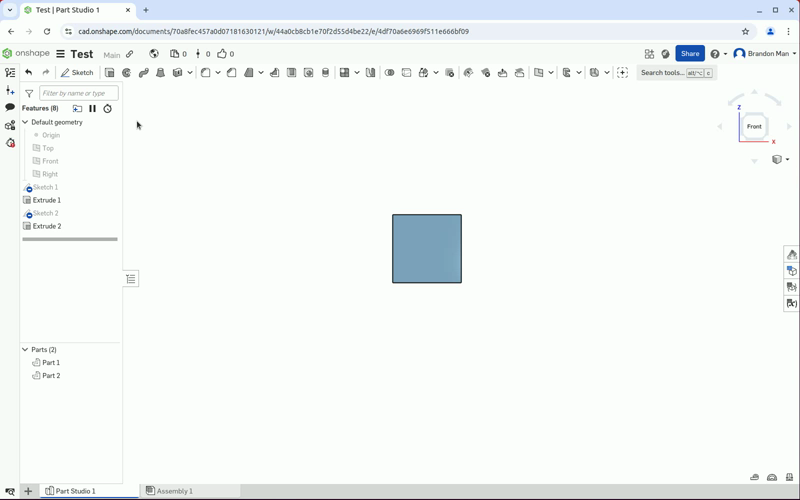
key(shift+h)
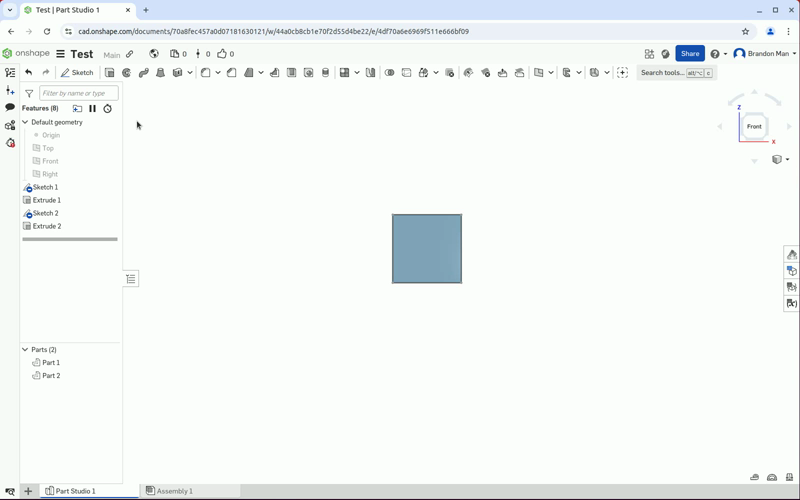
key(shift+h)
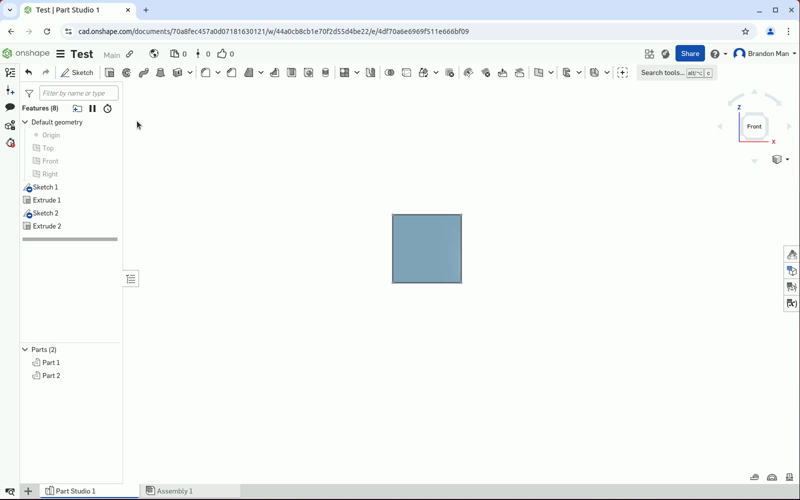
key(shift+7)
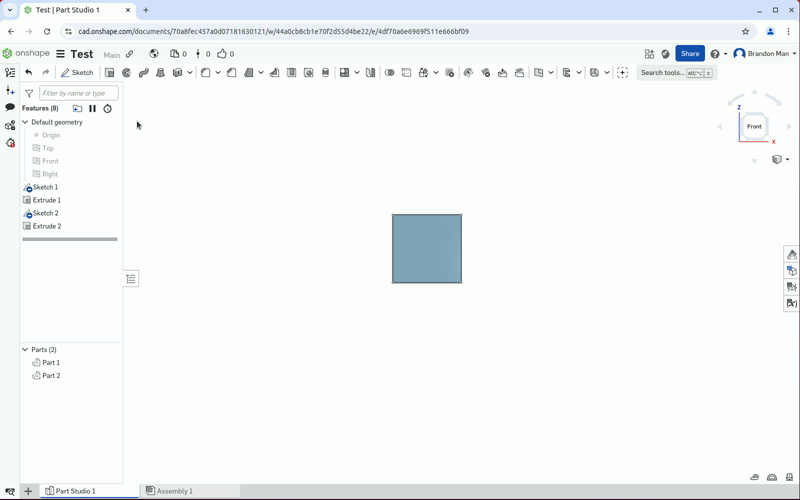
key(left, 2)
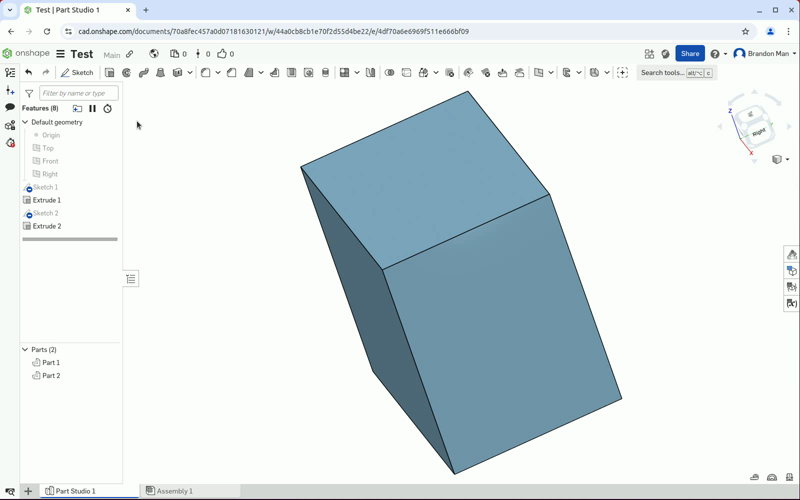
key(down, 2)
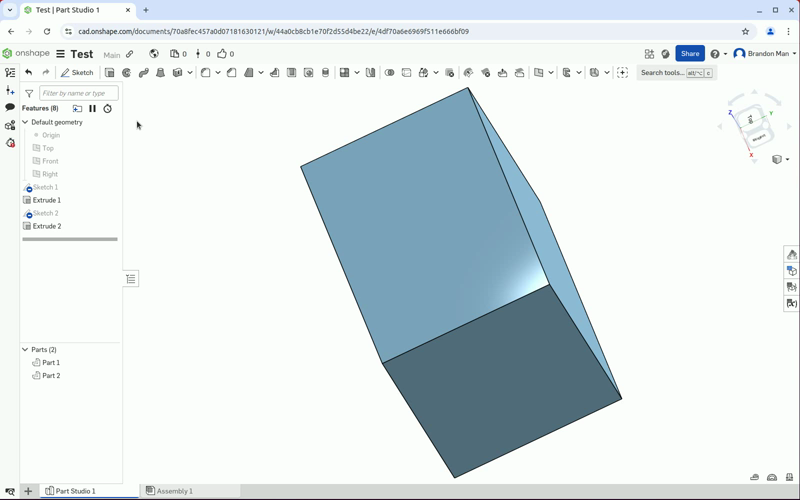
key(up, 2)
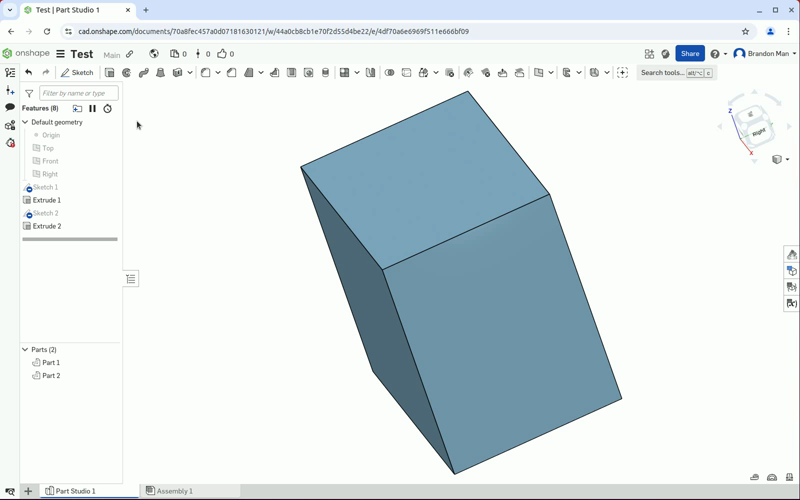
key(right, 2)
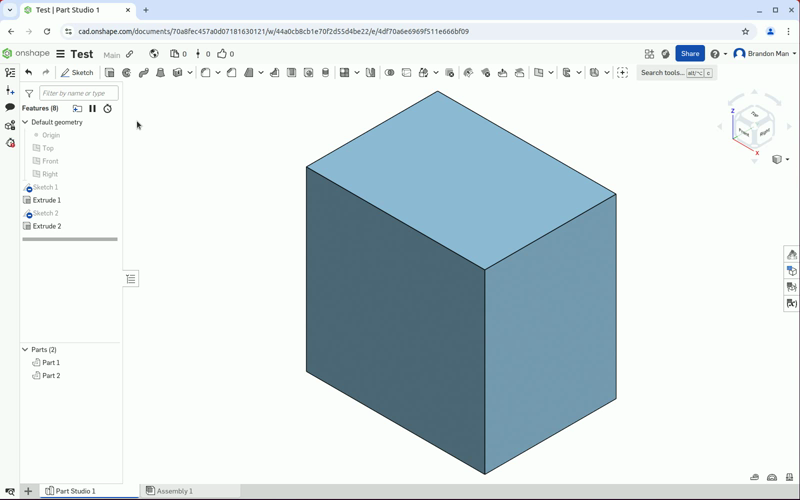
mouse_move(73, 189)
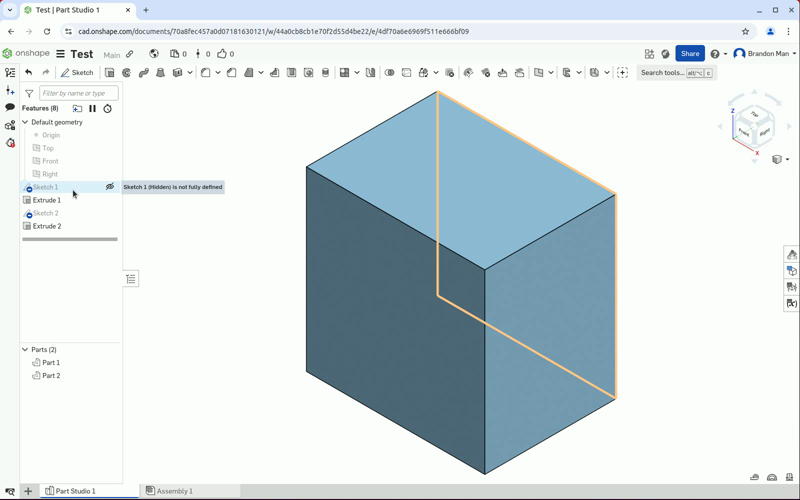
click(73, 189)